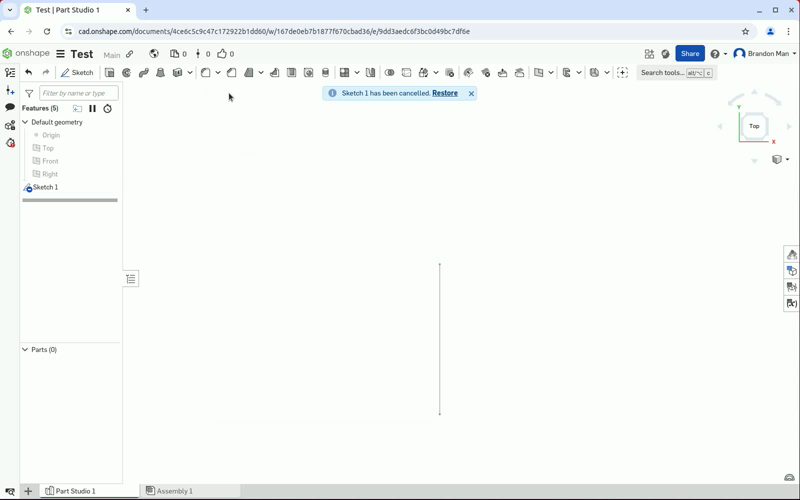
key(shift+h)
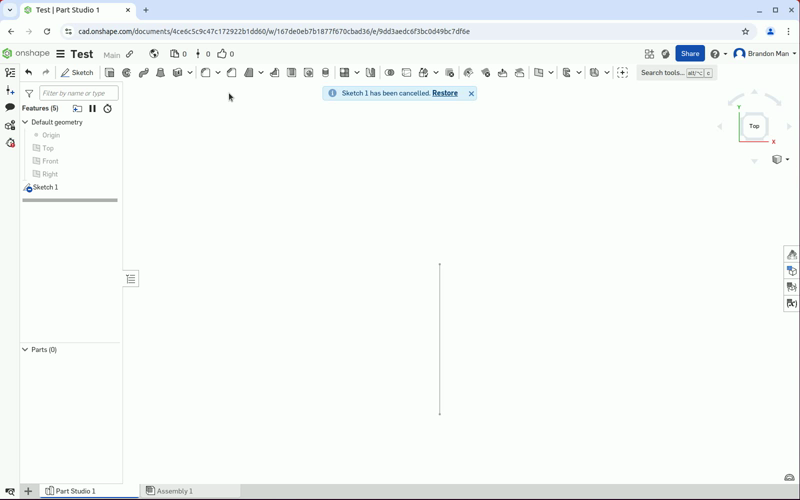
key(shift+s)
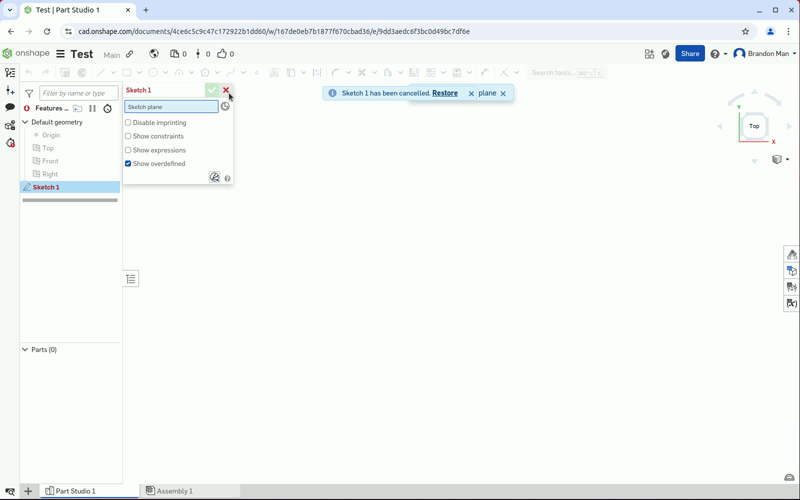
mouse_move(73, 150)
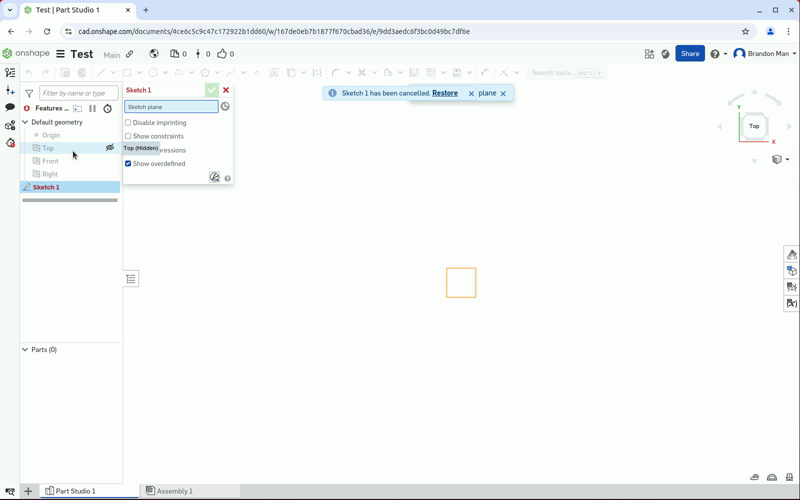
click(73, 150)
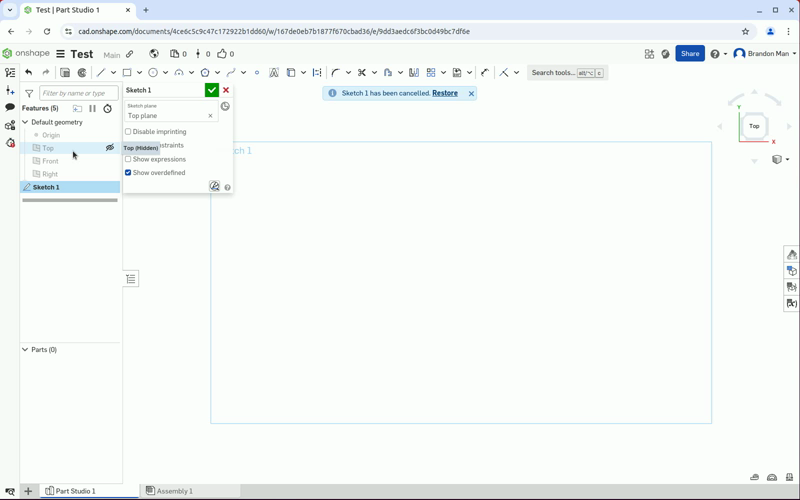
mouse_move(73, 352)
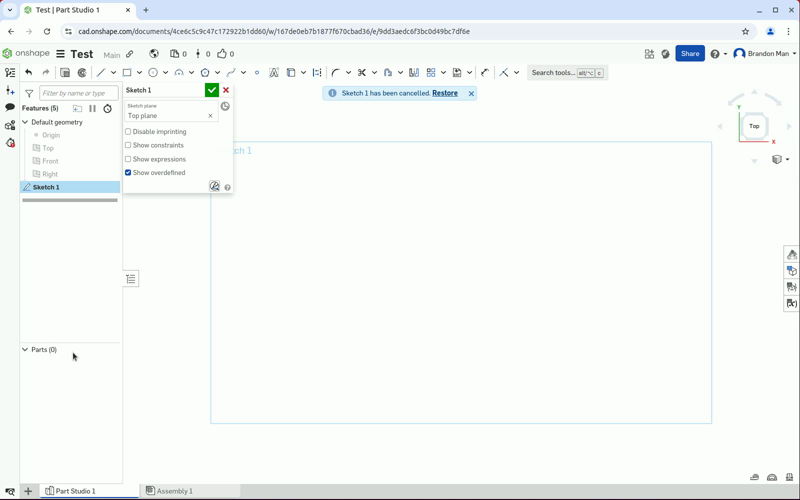
key(y)
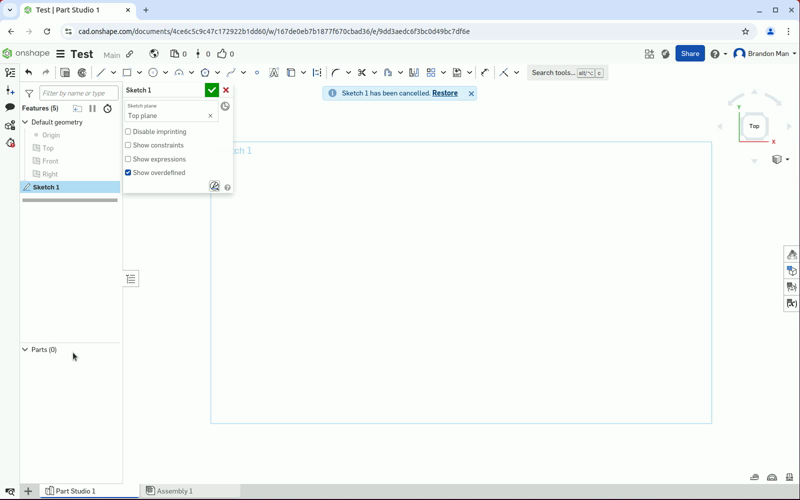
key(l)
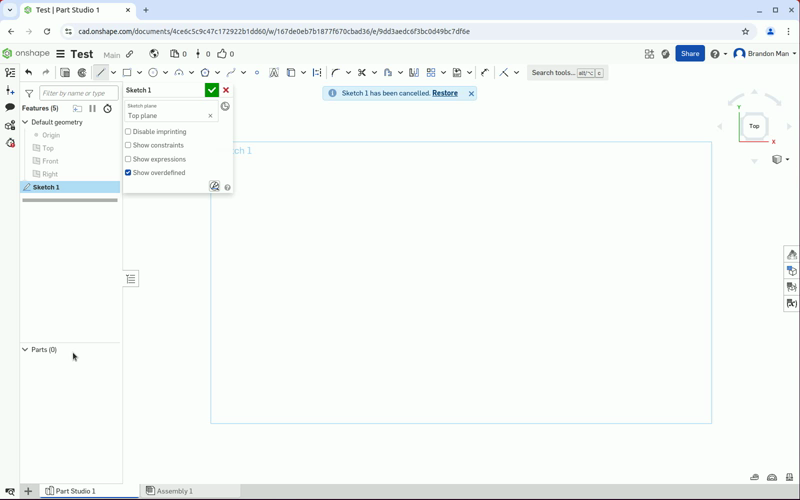
key_down(shift)
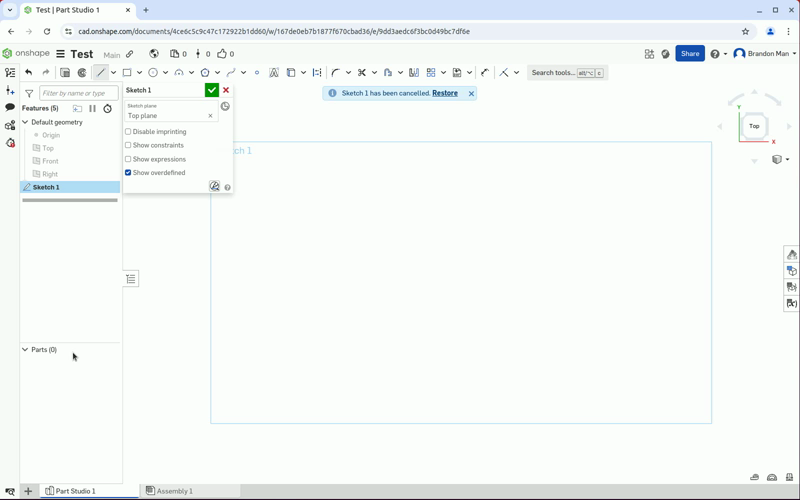
mouse_move(348, 316)
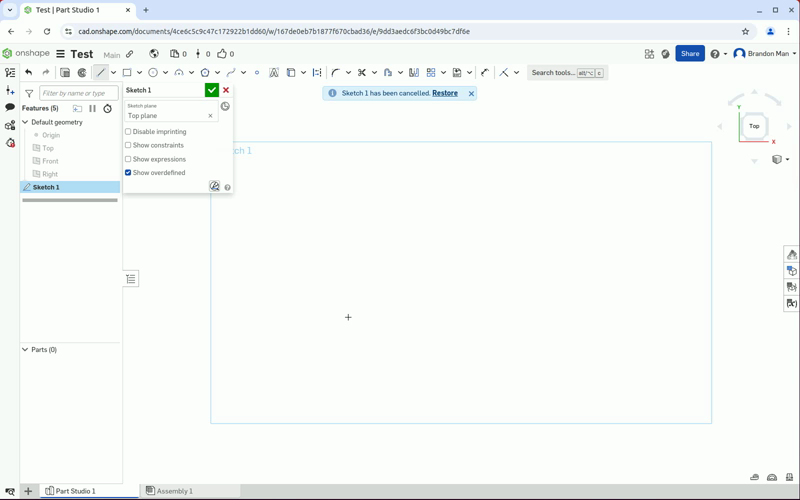
click(348, 316)
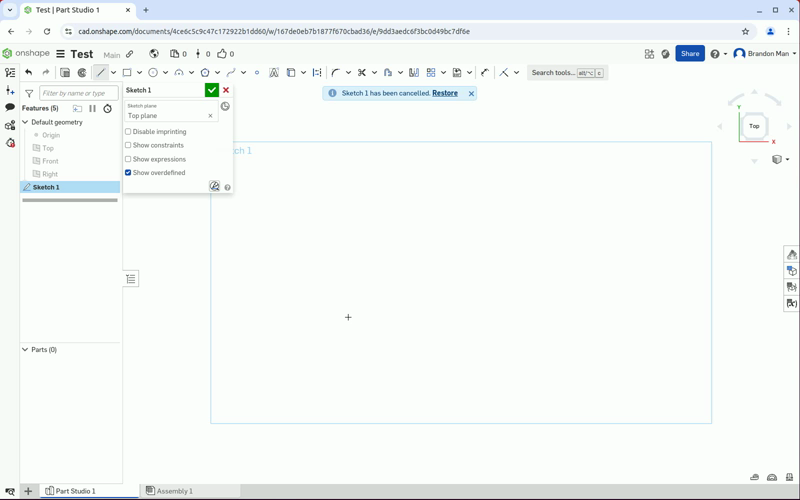
key_up(shift)
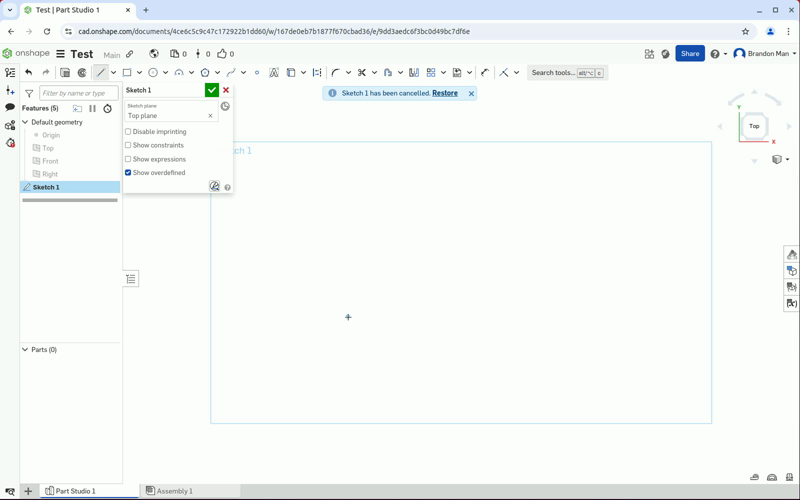
key_down(shift)
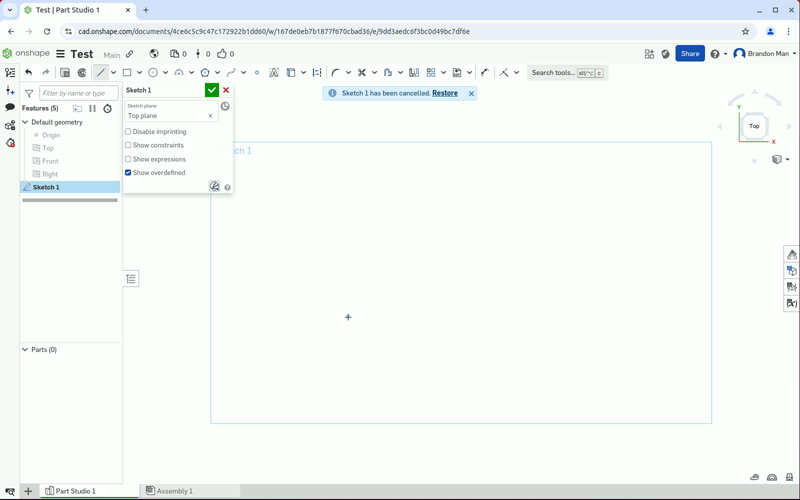
mouse_move(481, 316)
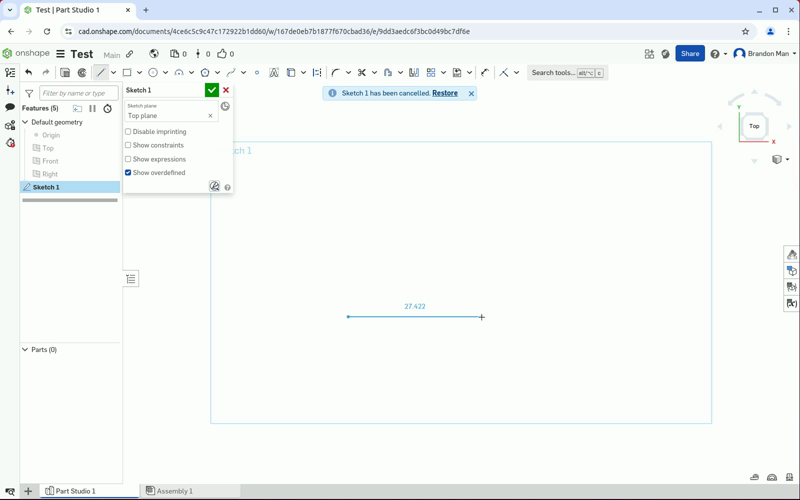
click(481, 316)
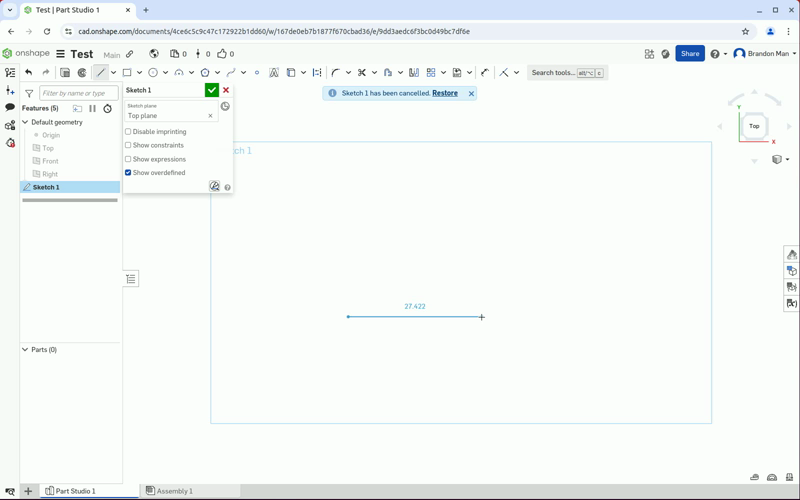
key_up(shift)
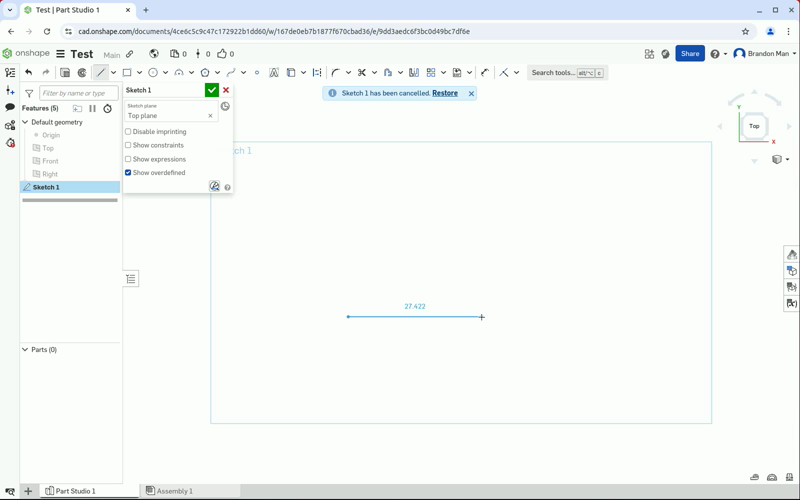
key_down(shift)
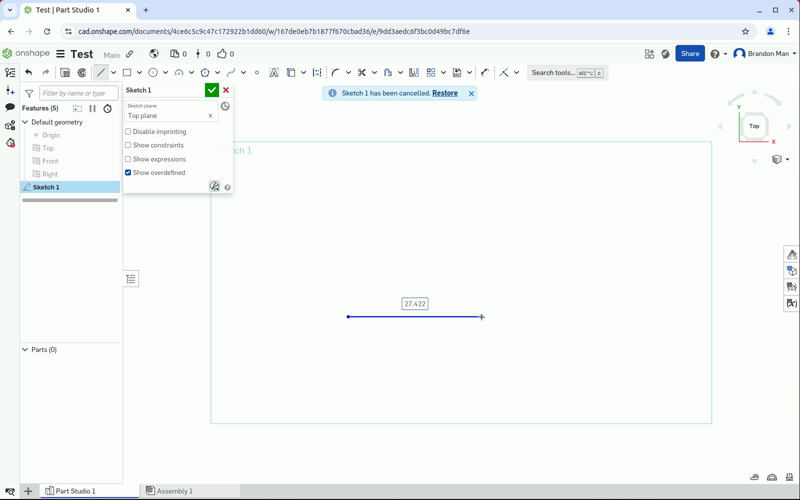
mouse_move(511, 316)
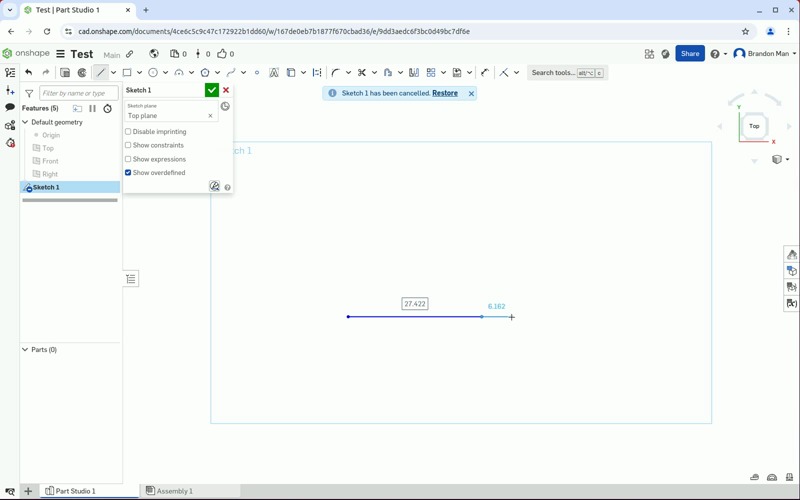
mouse_move(481, 283)
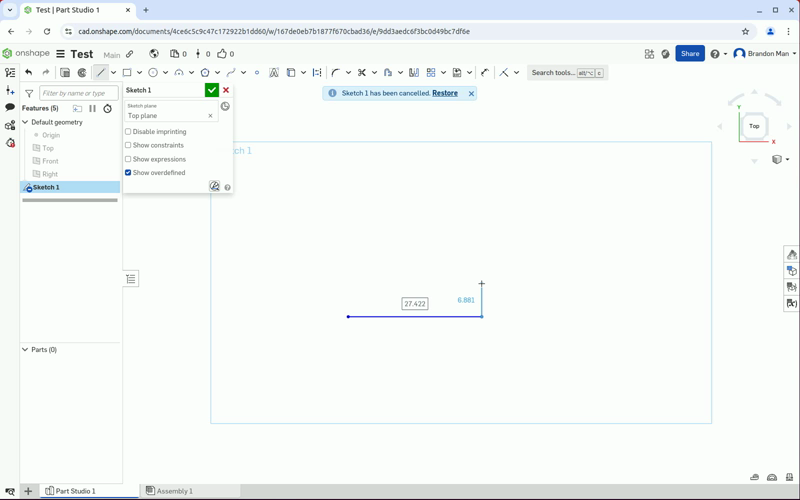
click(481, 283)
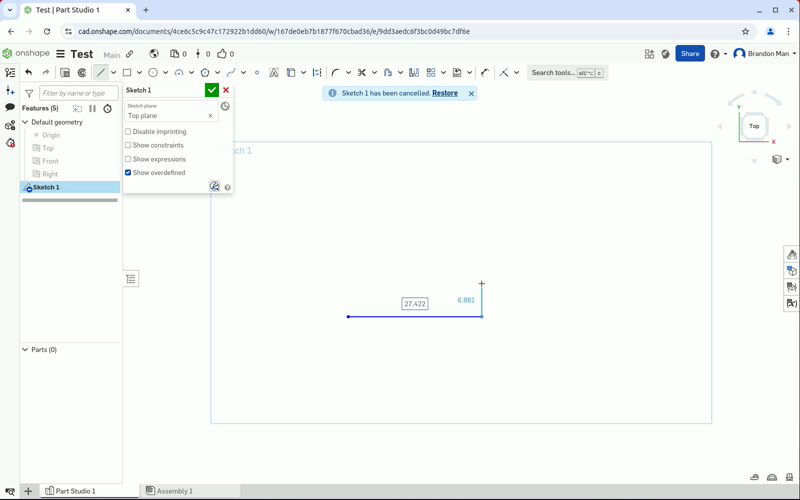
key_up(shift)
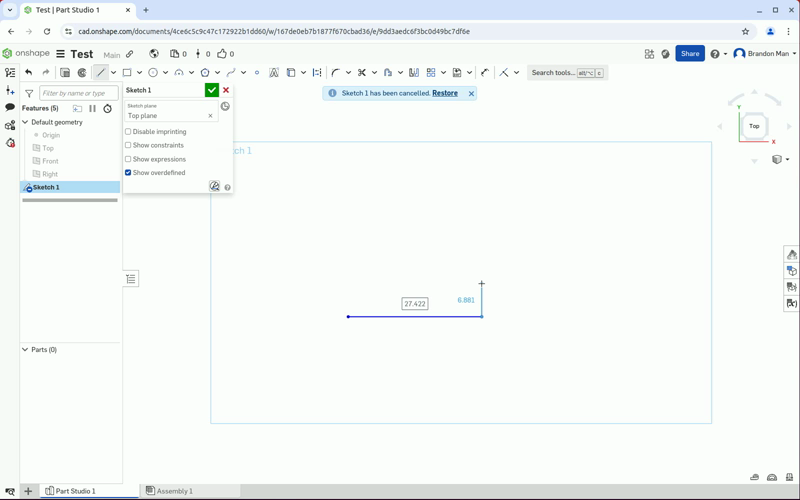
key_down(shift)
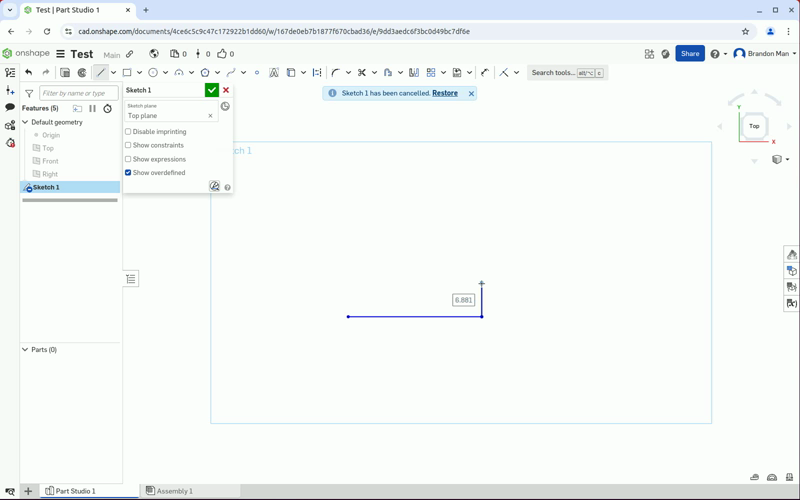
mouse_move(511, 283)
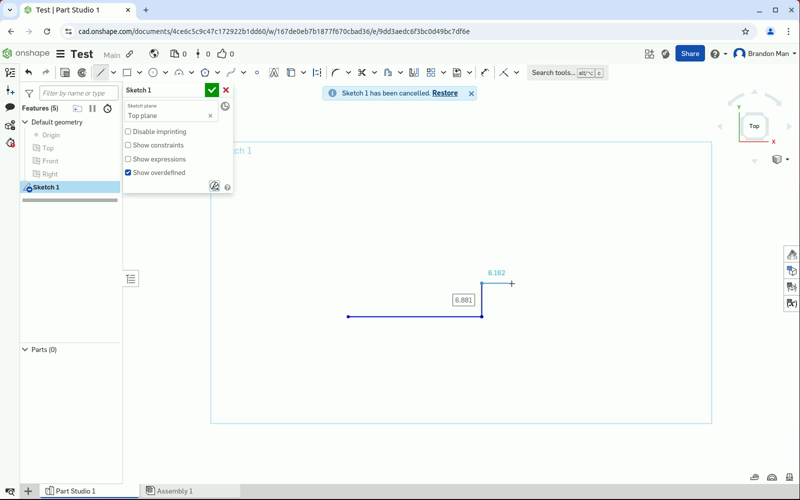
mouse_move(481, 249)
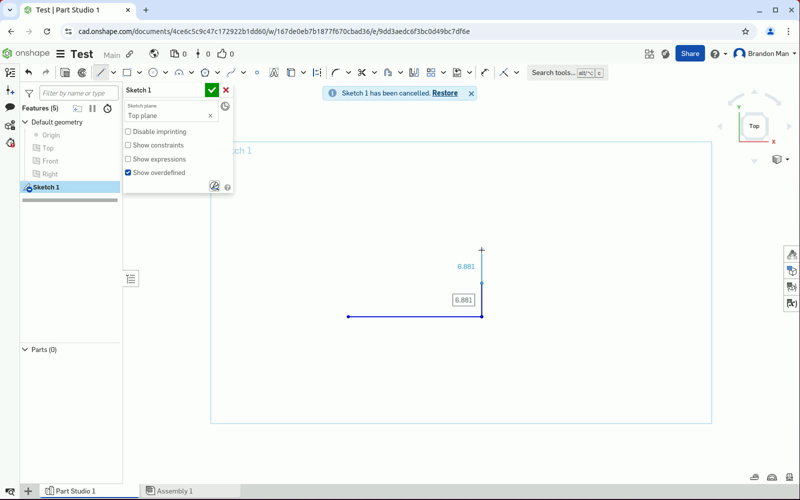
click(481, 249)
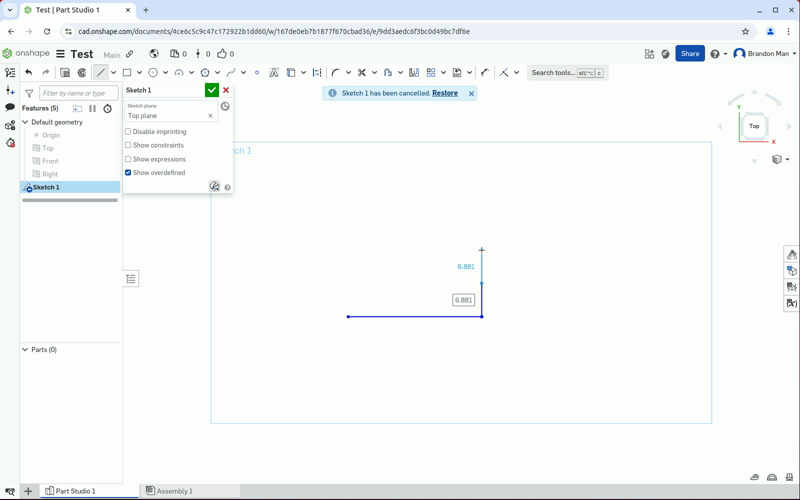
key_up(shift)
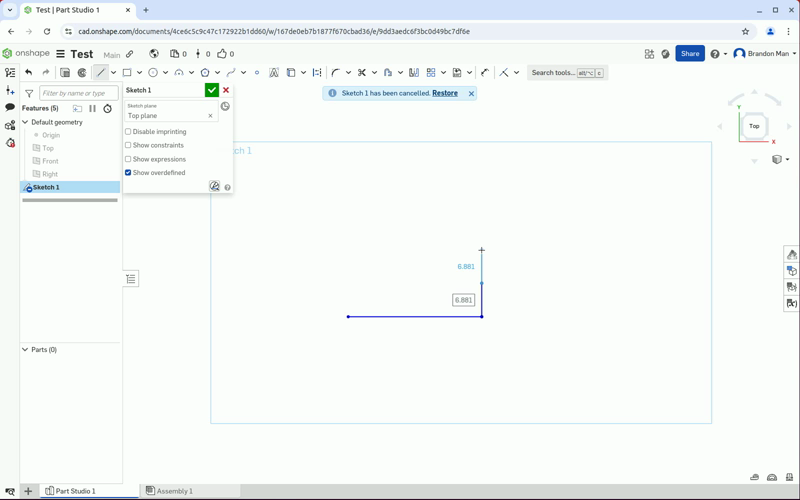
key_down(shift)
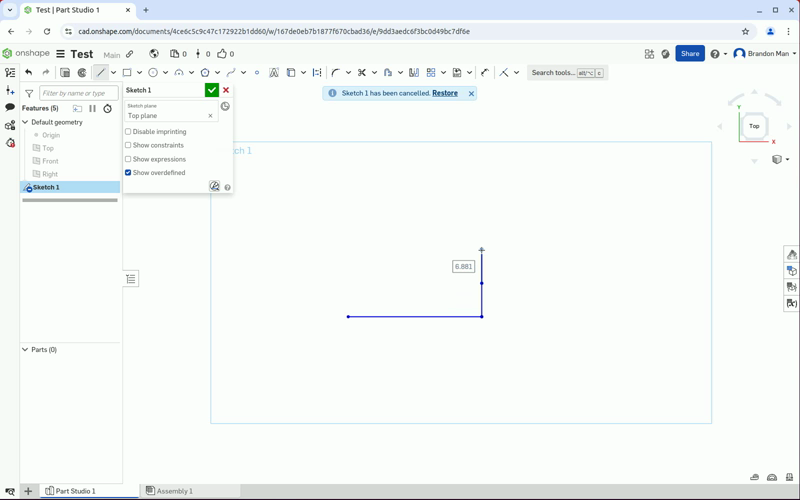
mouse_move(511, 249)
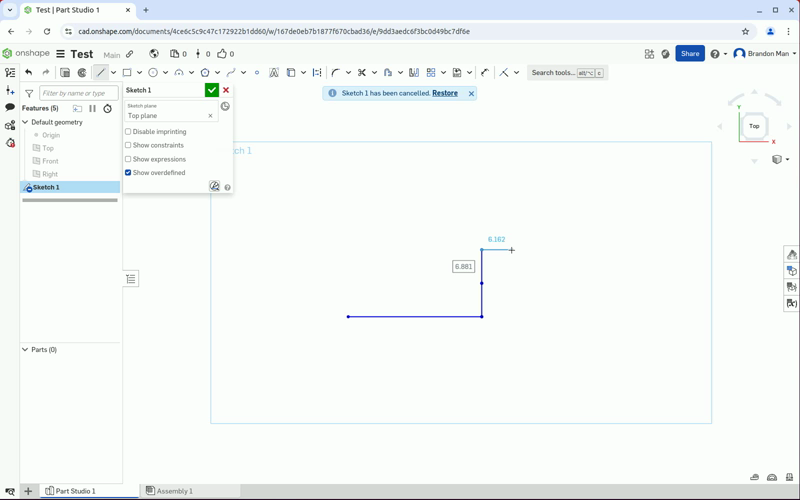
mouse_move(481, 217)
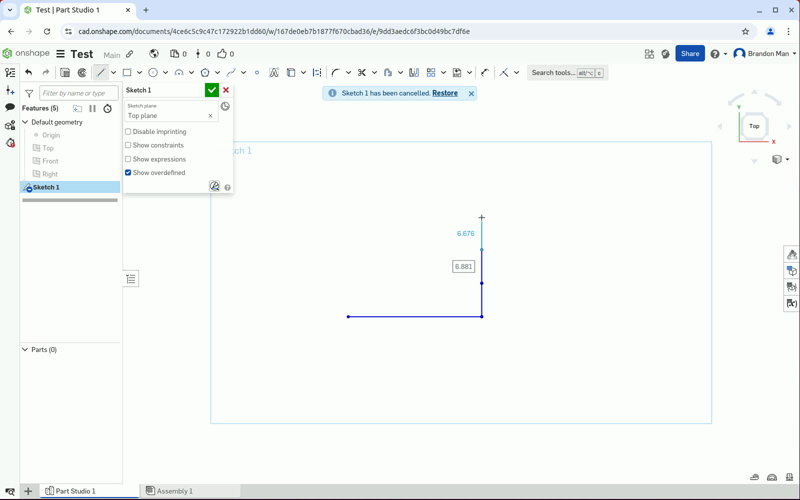
click(481, 217)
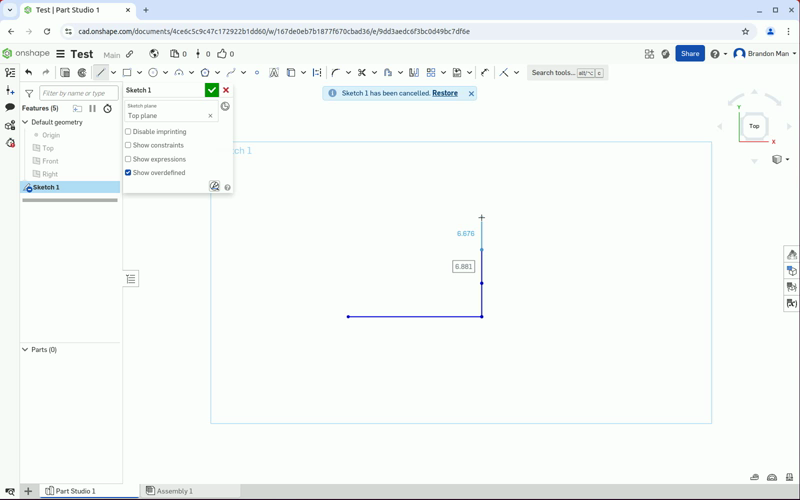
key_up(shift)
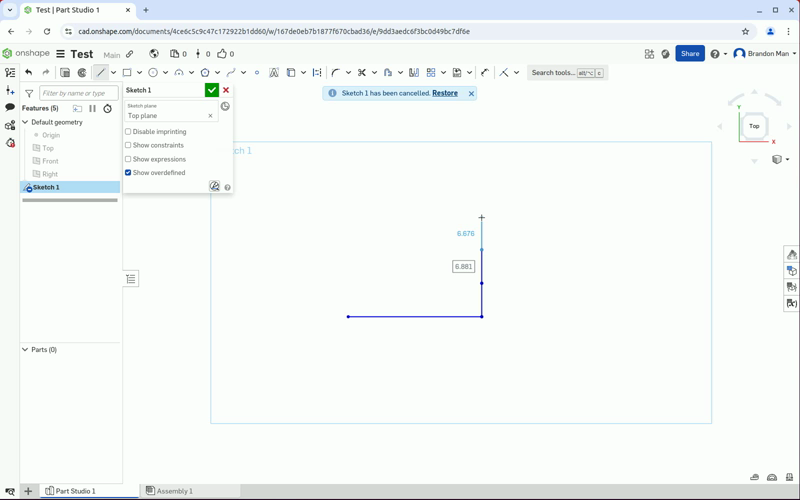
key_down(shift)
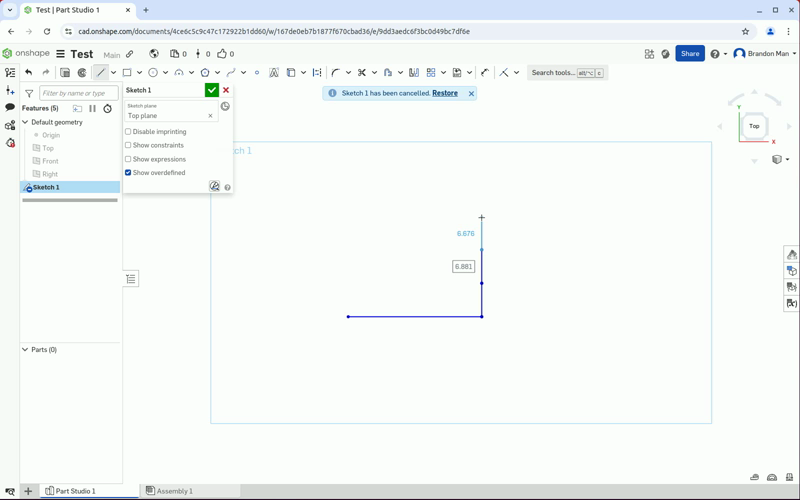
mouse_move(348, 217)
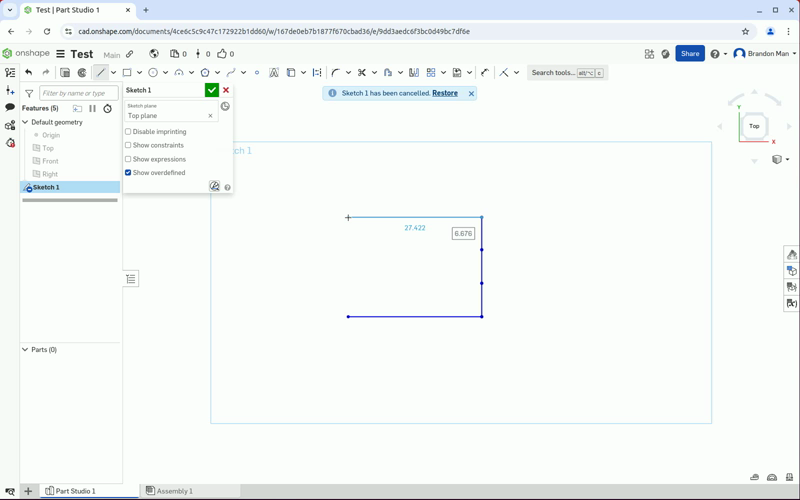
click(348, 217)
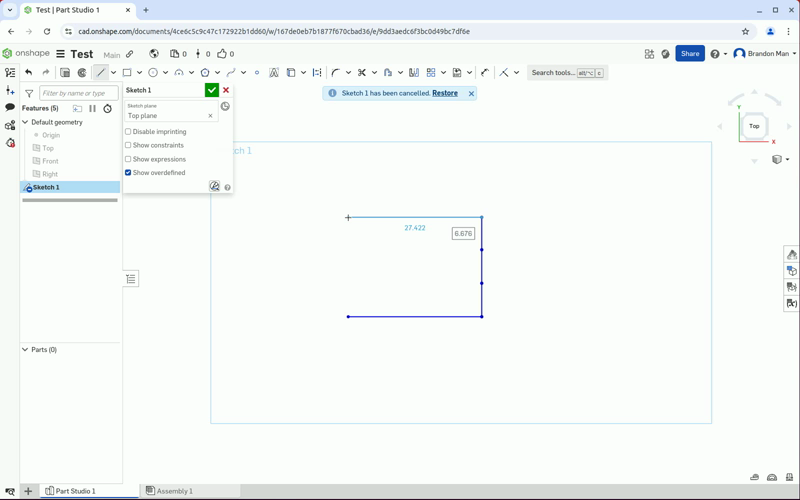
key_up(shift)
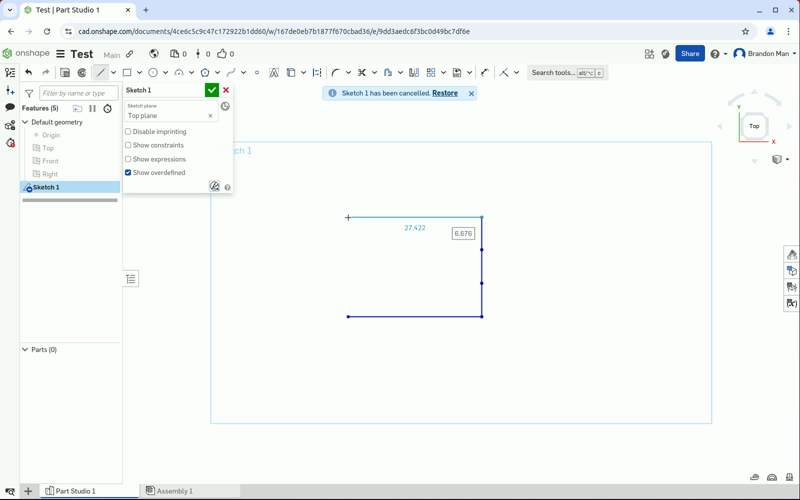
key_down(shift)
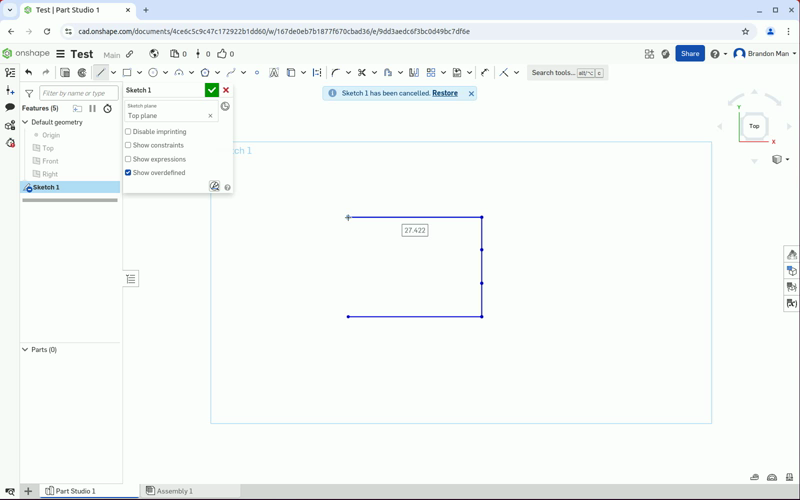
mouse_move(348, 316)
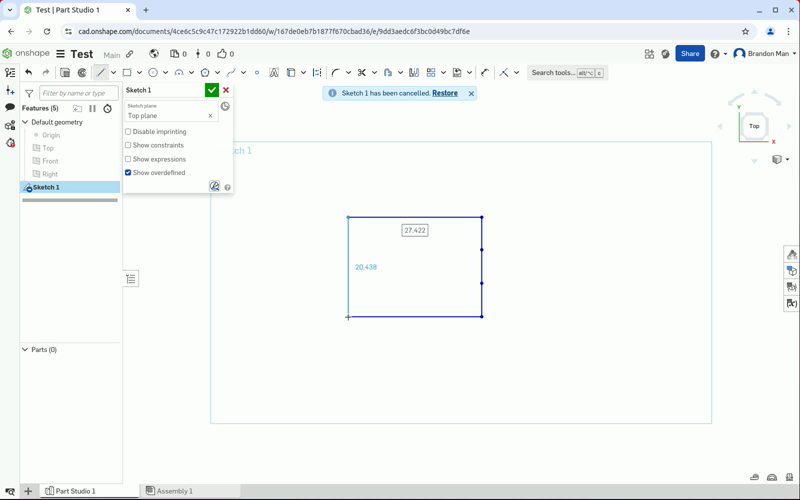
key_up(shift)
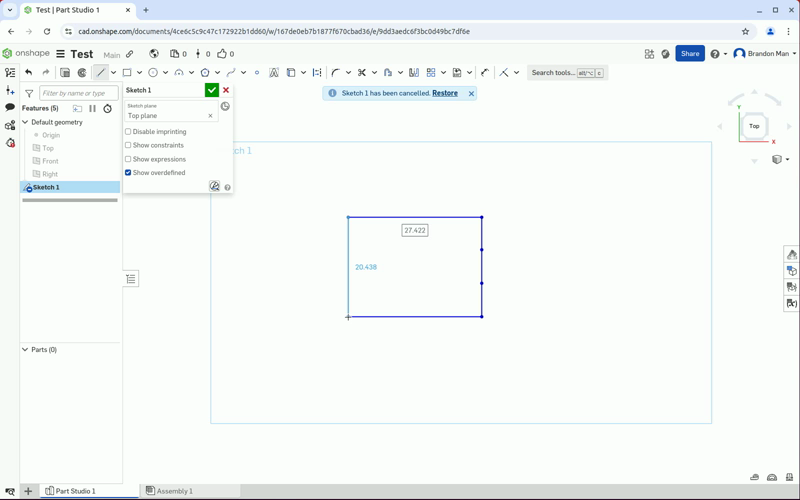
click(348, 316)
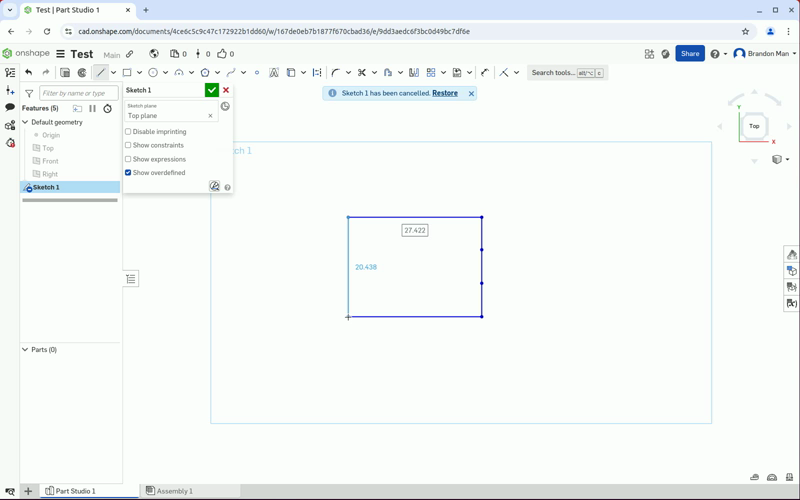
key(esc)
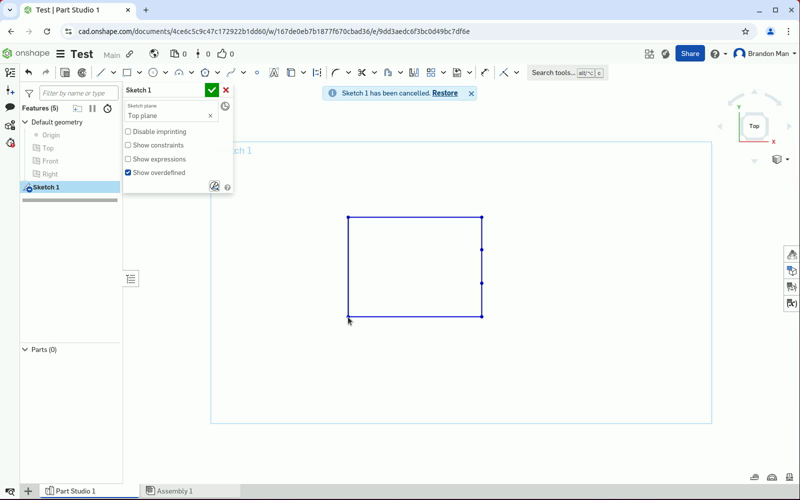
mouse_move(394, 289)
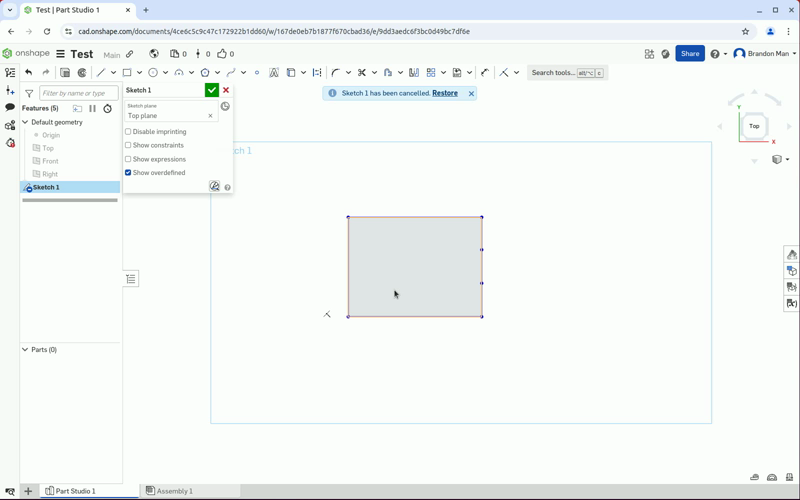
click(394, 289)
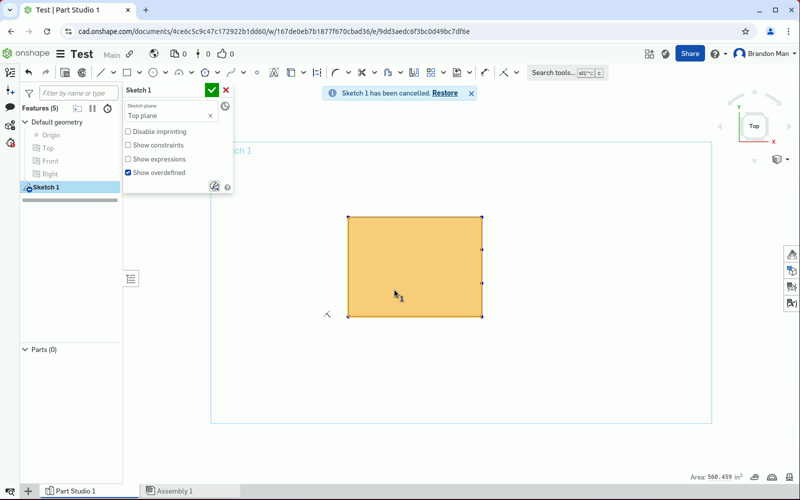
mouse_move(73, 352)
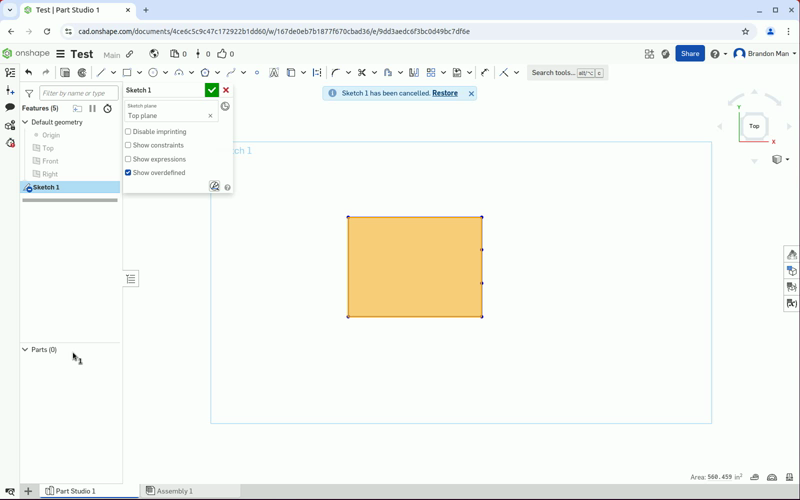
key(shift+y)
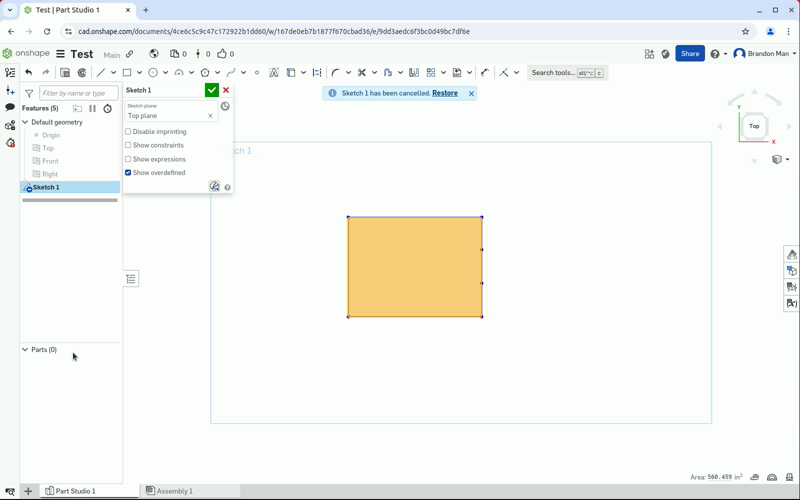
key(shift+e)
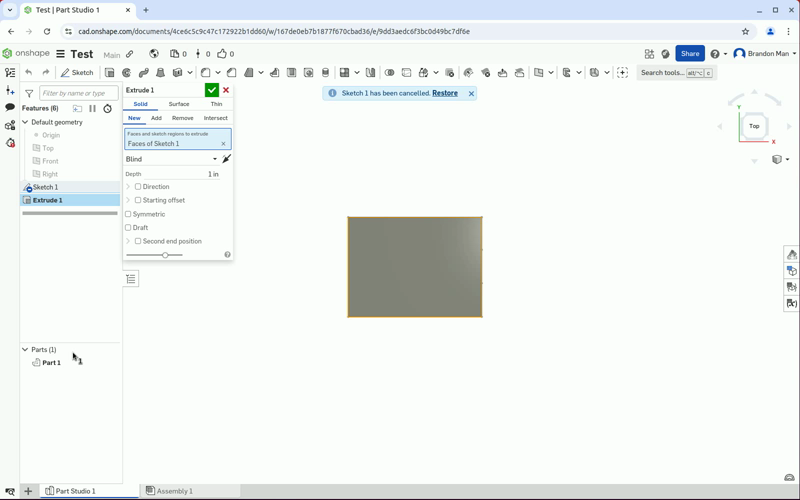
mouse_move(143, 106)
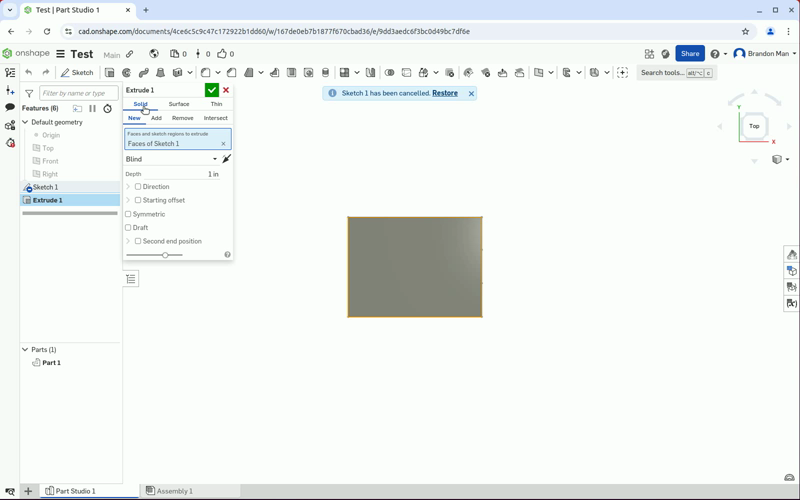
click(143, 106)
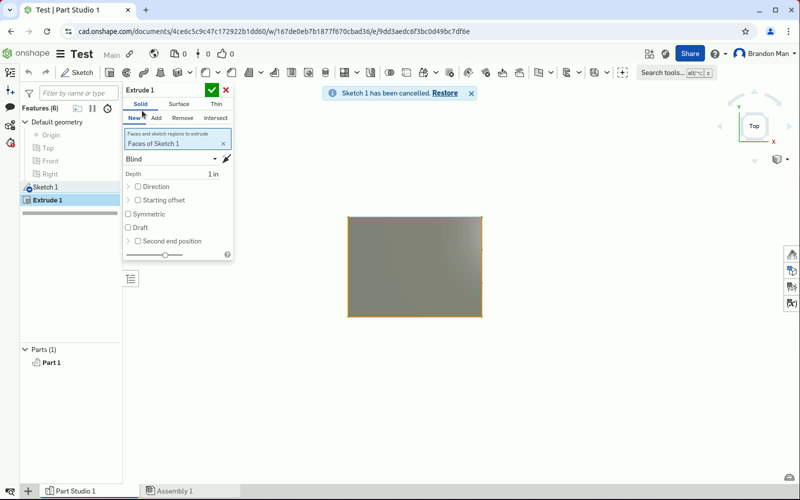
mouse_move(137, 120)
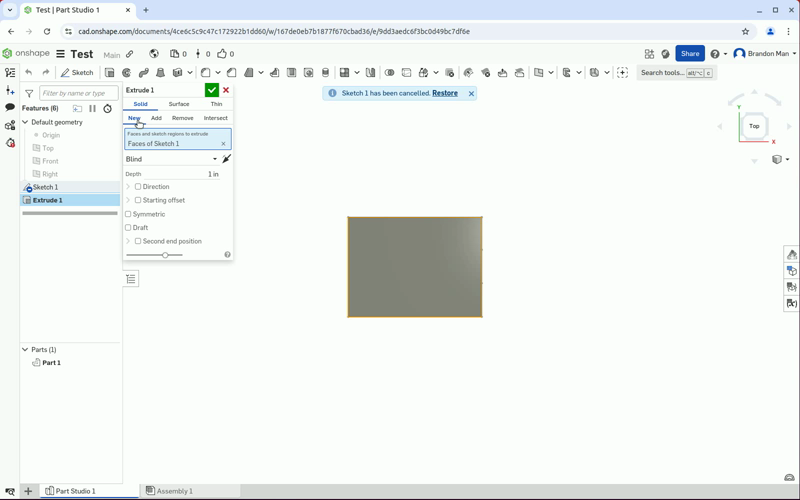
click(137, 120)
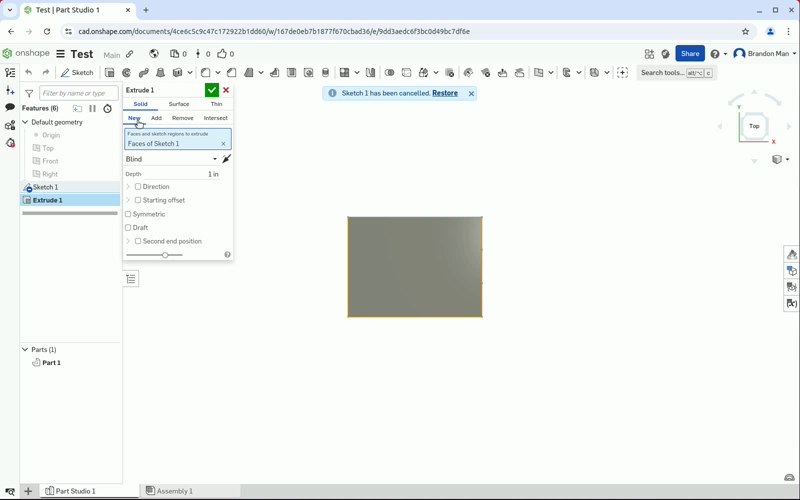
key(tab, 4)
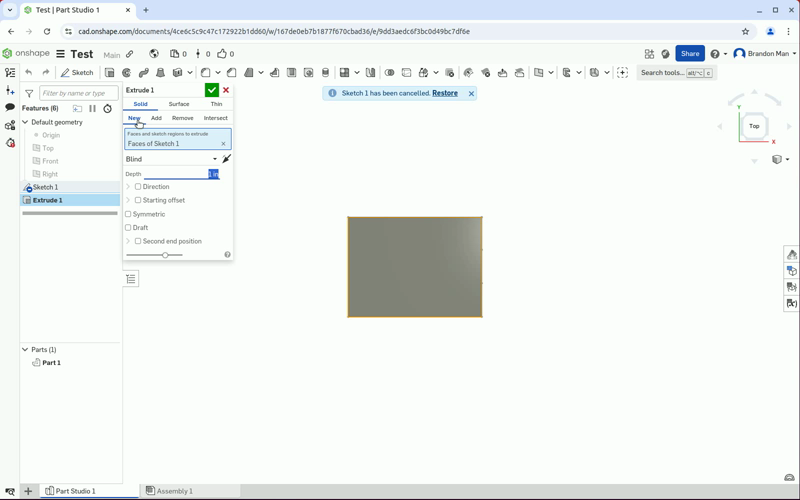
text(13.721)
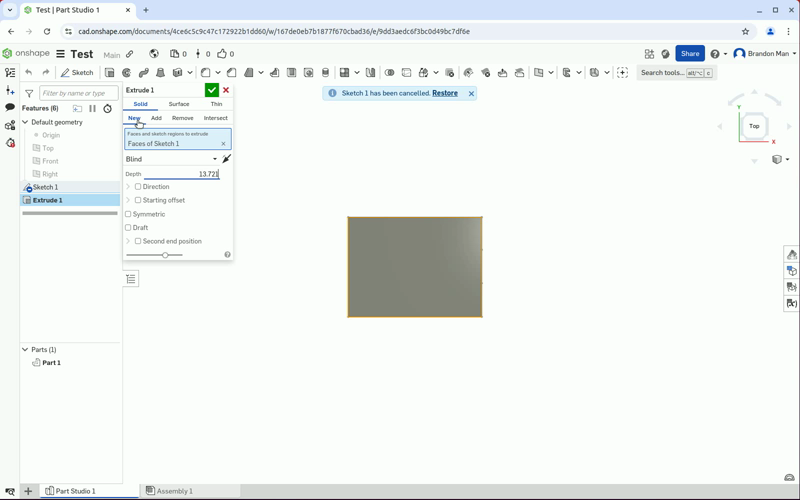
key(enter)
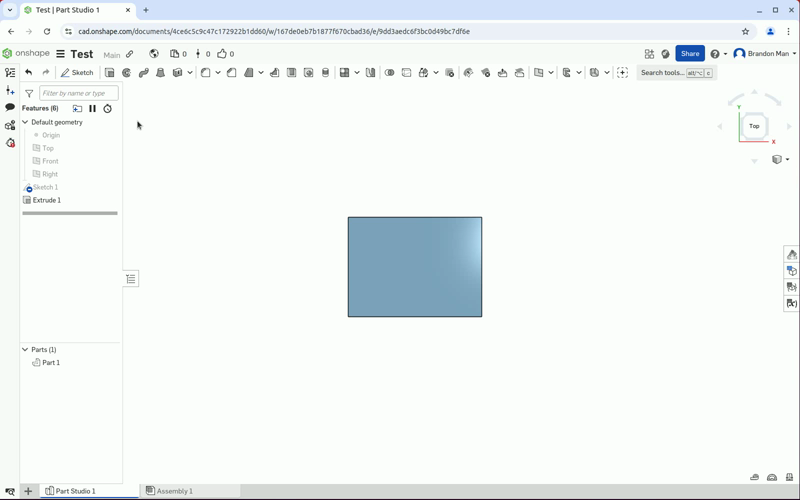
key(shift+h)
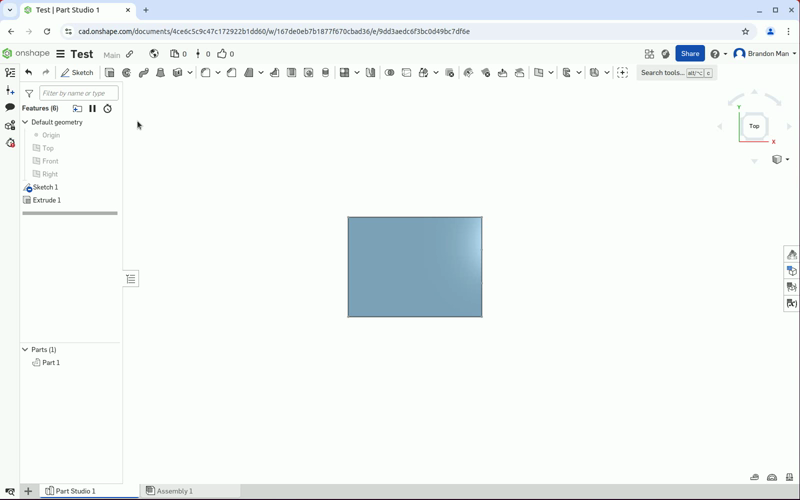
key(shift+h)
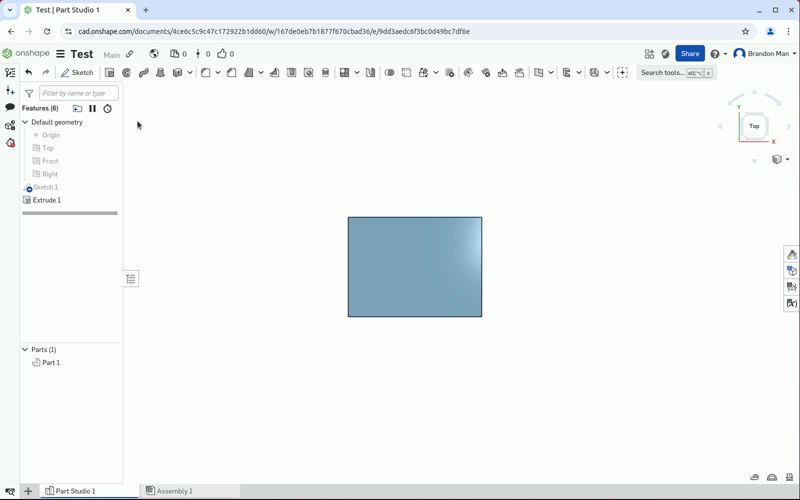
mouse_move(73, 189)
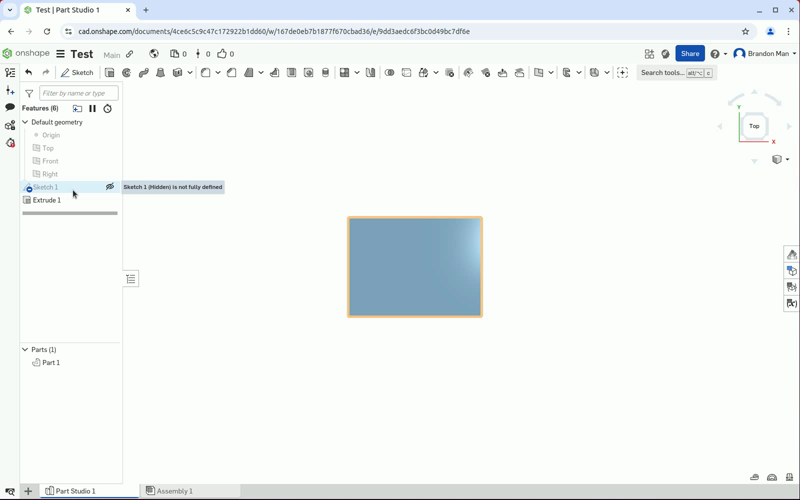
click(73, 189)
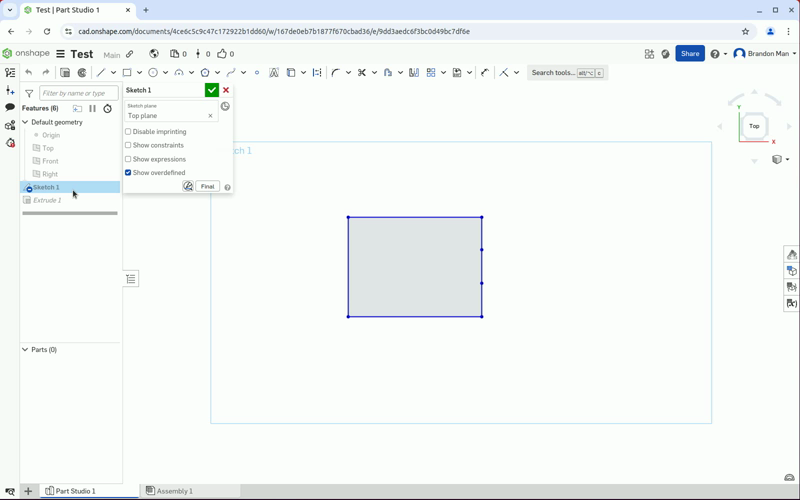
mouse_move(229, 92)
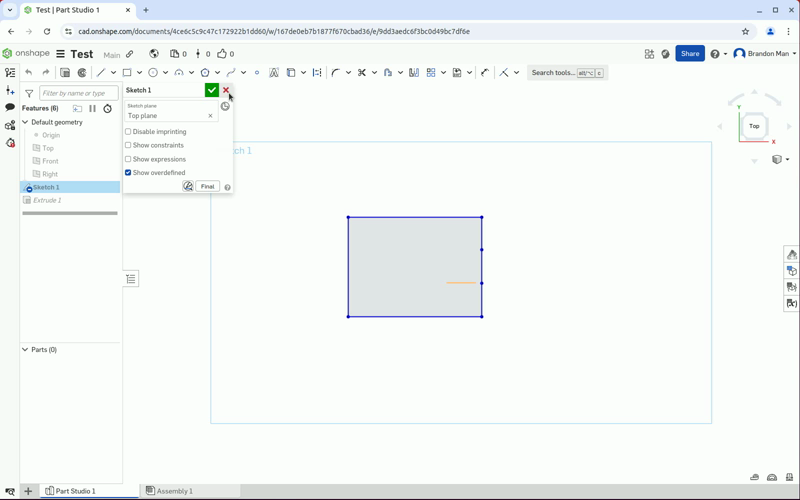
click(229, 92)
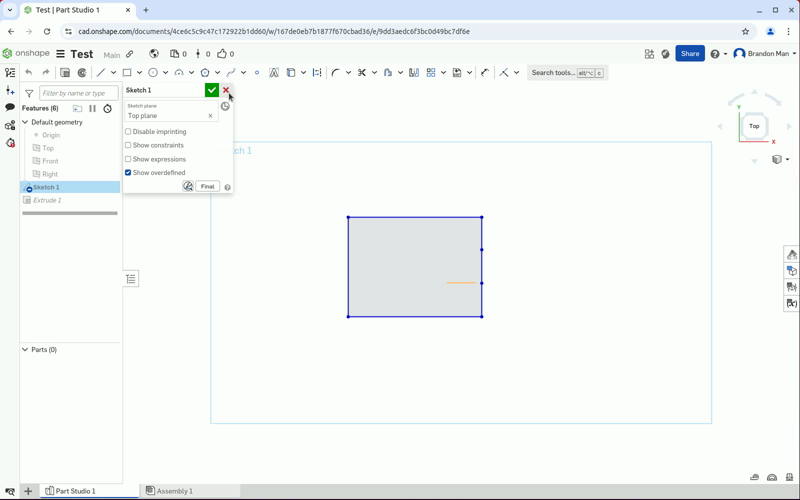
key(shift+s)
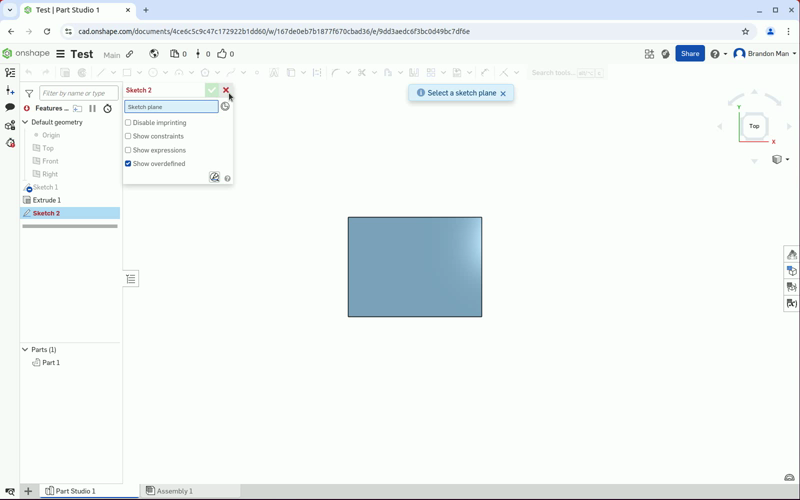
mouse_move(73, 150)
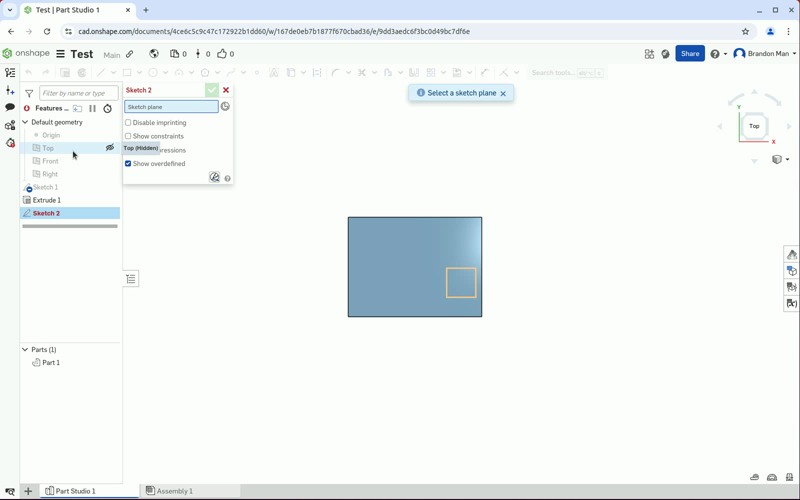
click(73, 150)
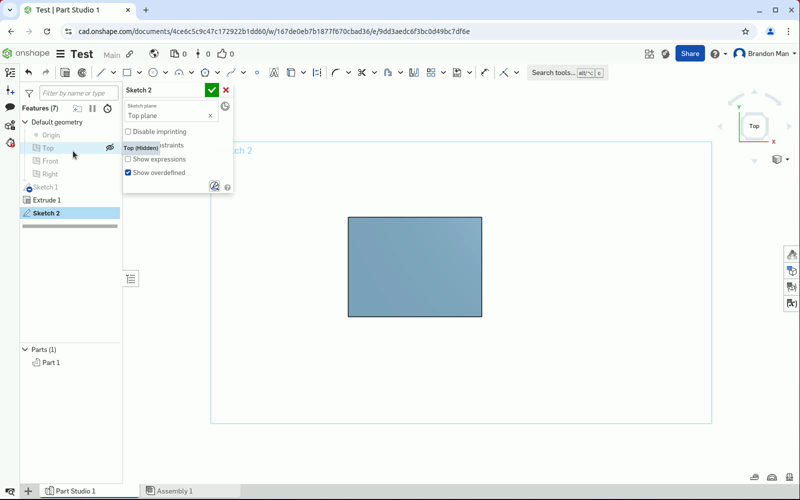
mouse_move(73, 352)
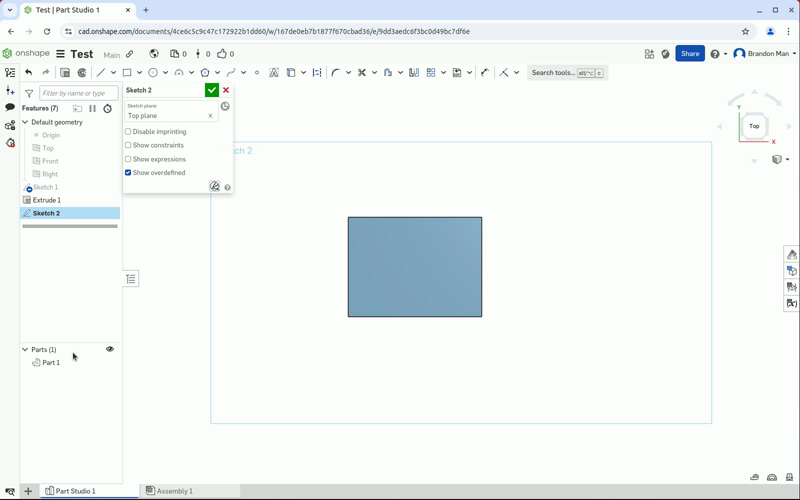
key(y)
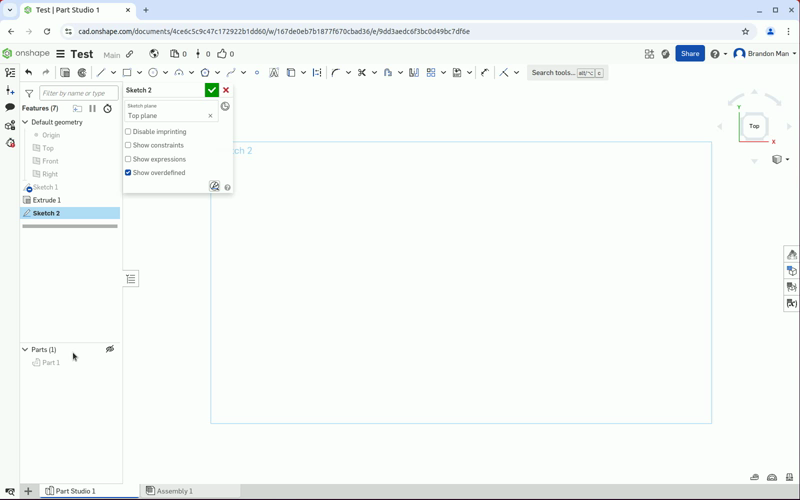
key(l)
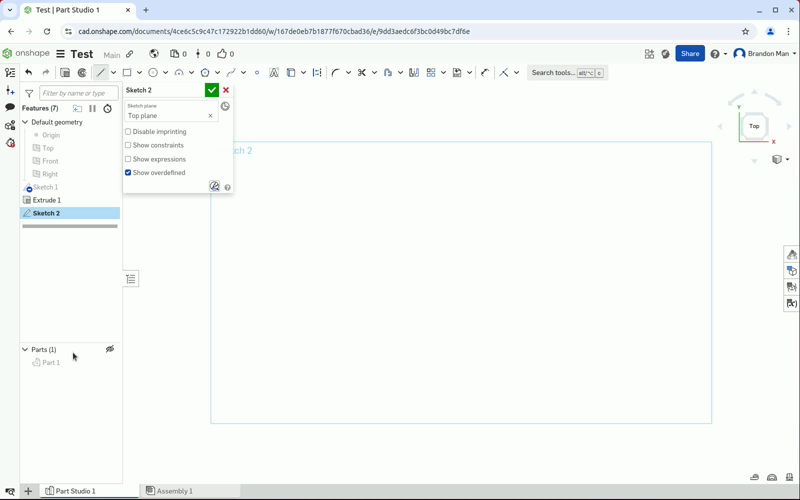
key_down(shift)
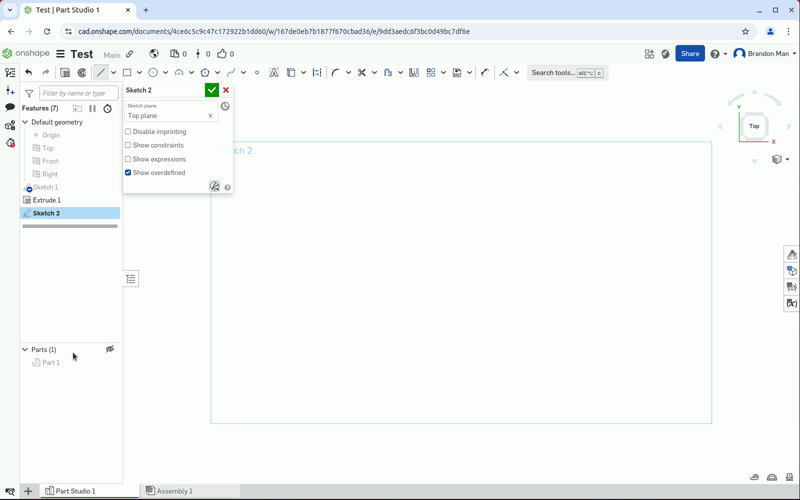
mouse_move(481, 250)
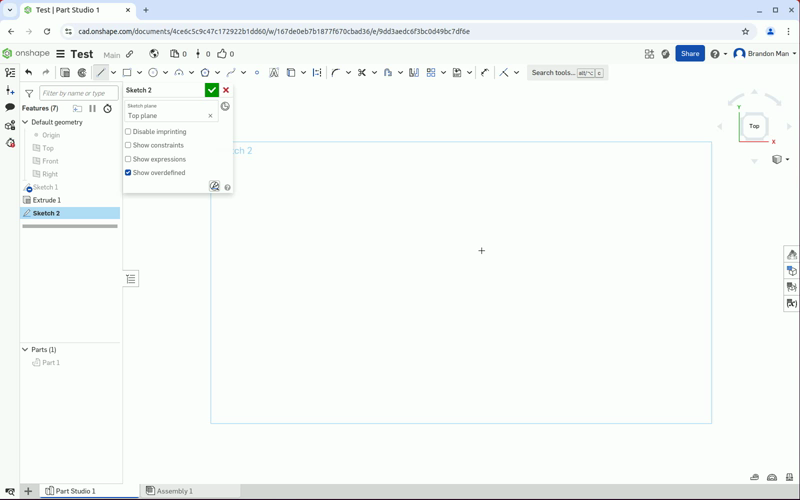
click(481, 250)
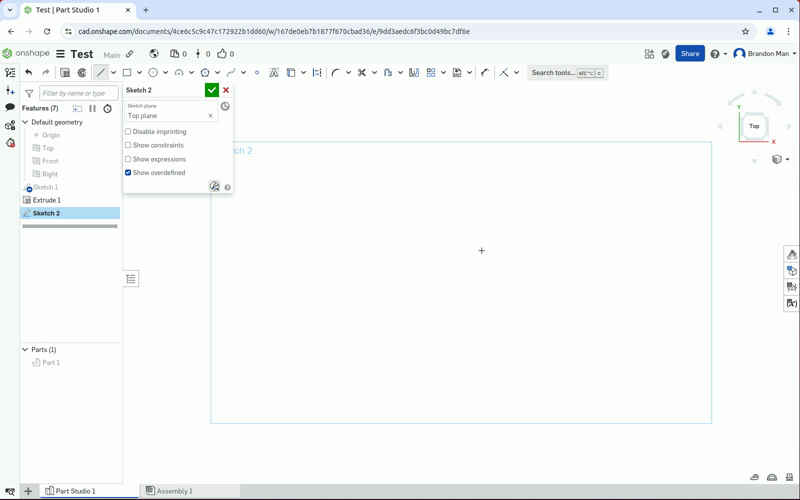
key_up(shift)
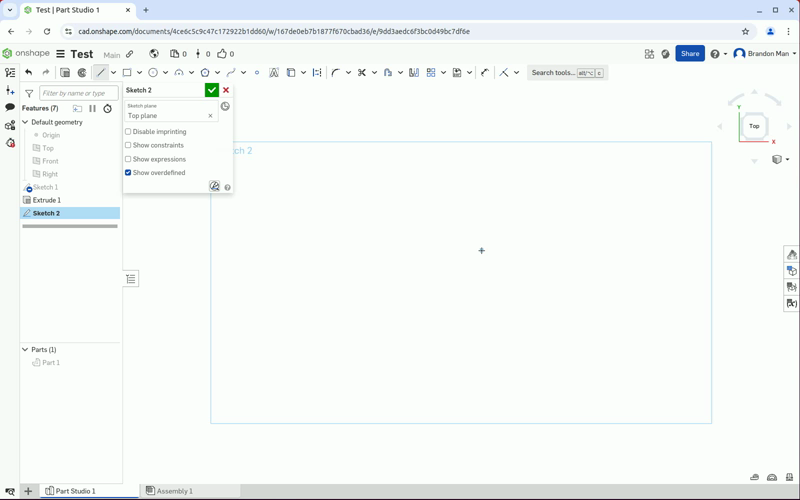
key_down(shift)
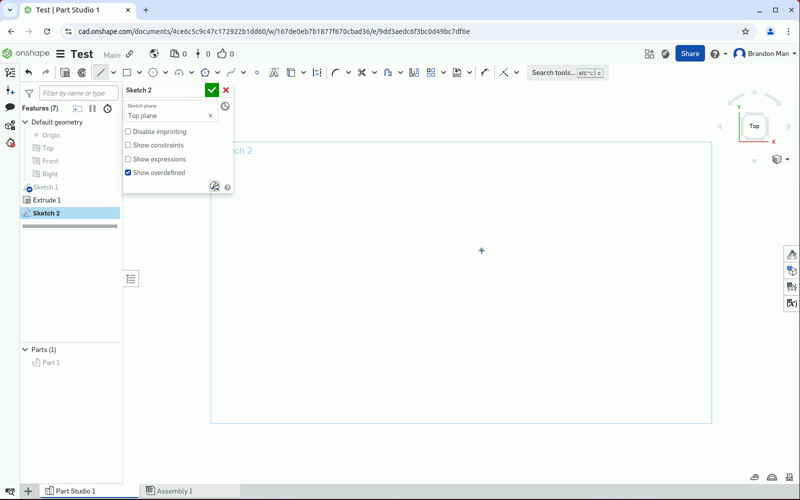
mouse_move(549, 250)
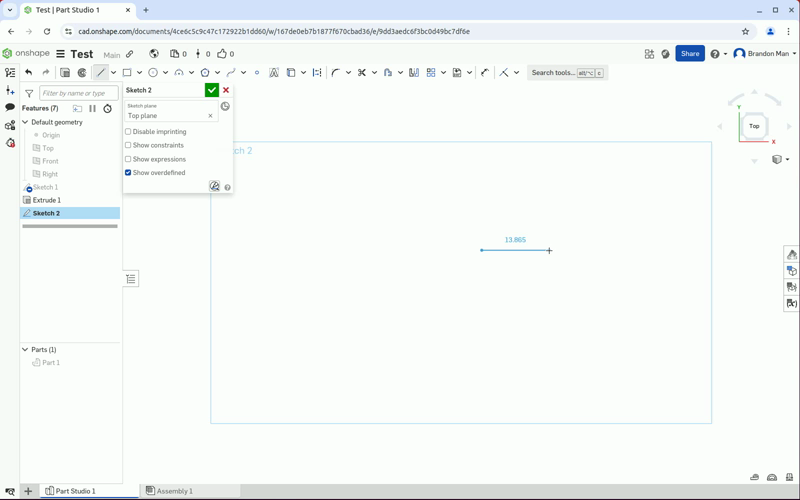
click(549, 250)
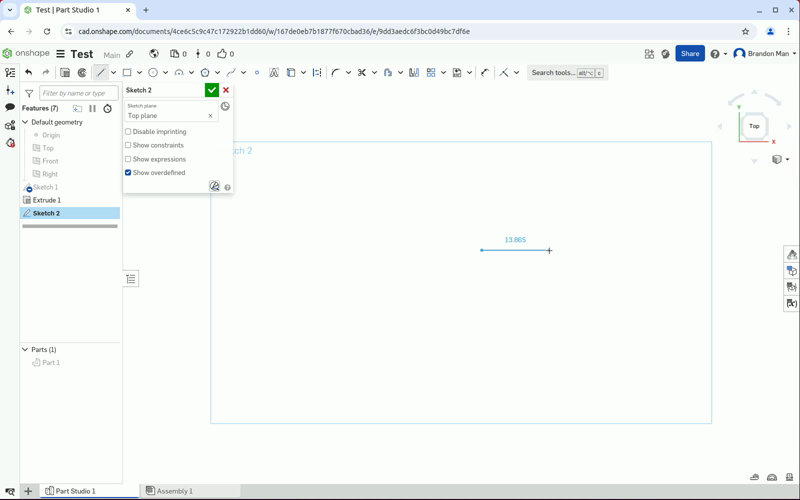
key_up(shift)
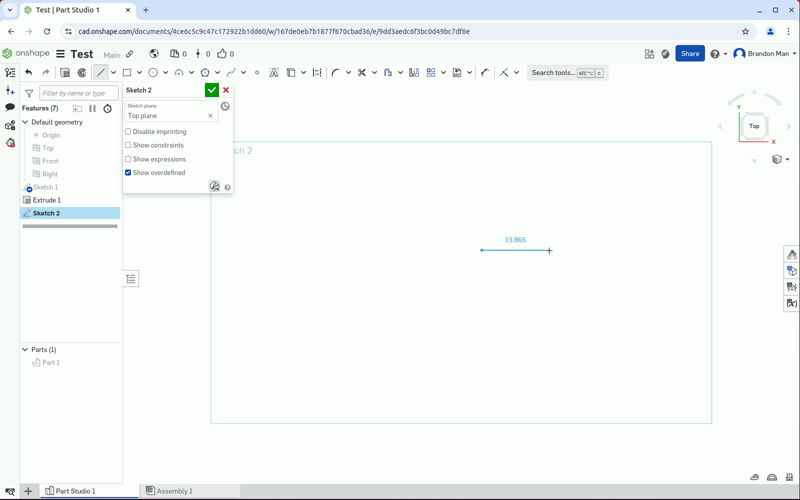
key_down(shift)
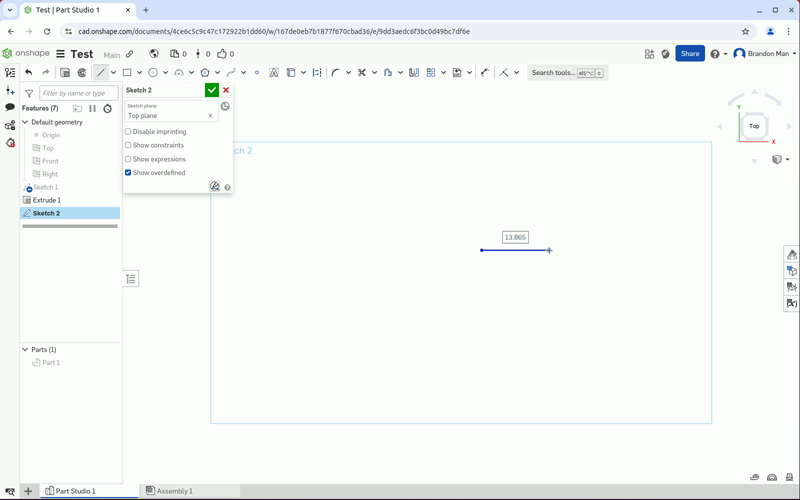
mouse_move(579, 250)
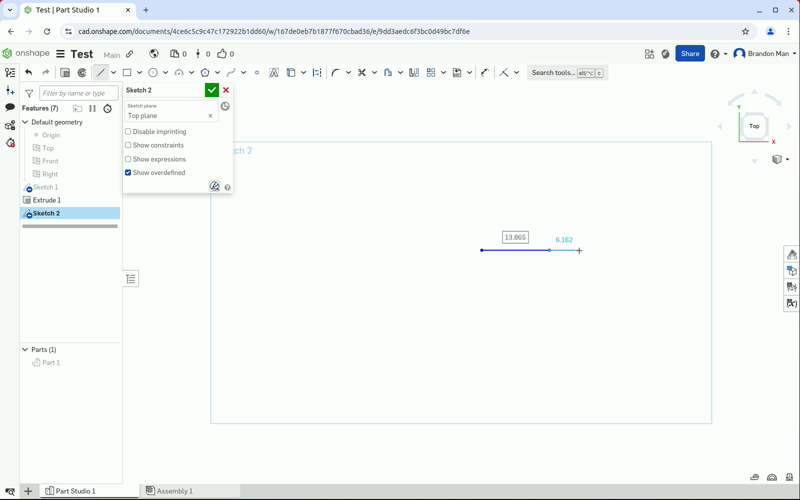
mouse_move(549, 216)
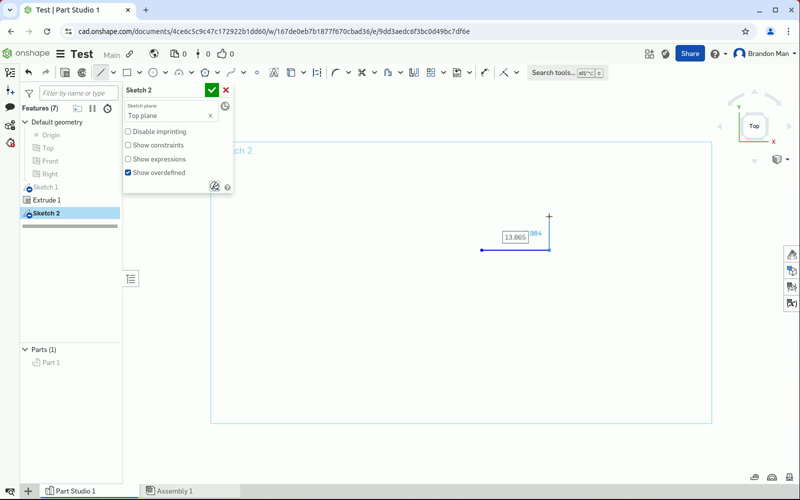
click(549, 216)
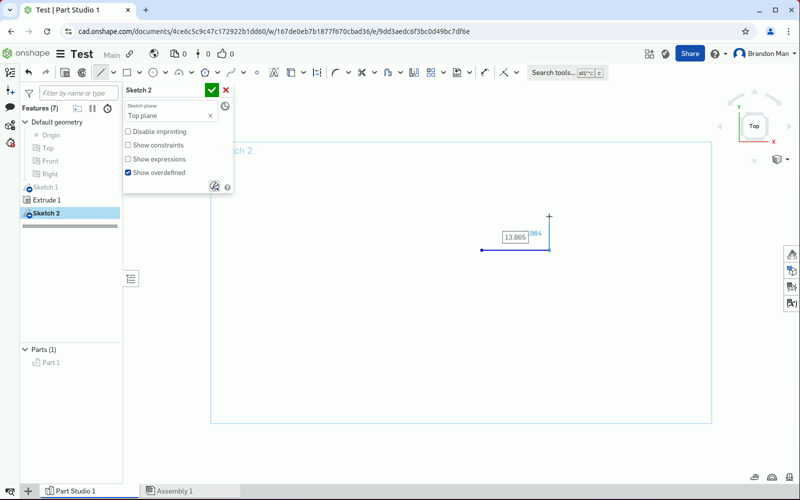
key_up(shift)
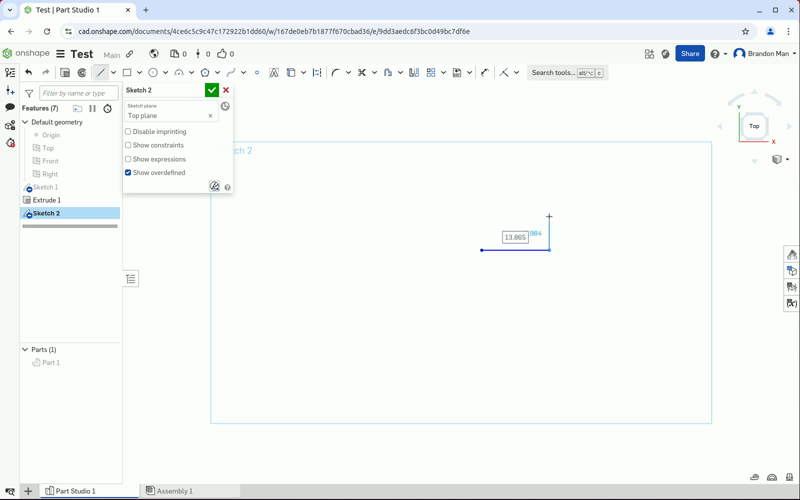
key_down(shift)
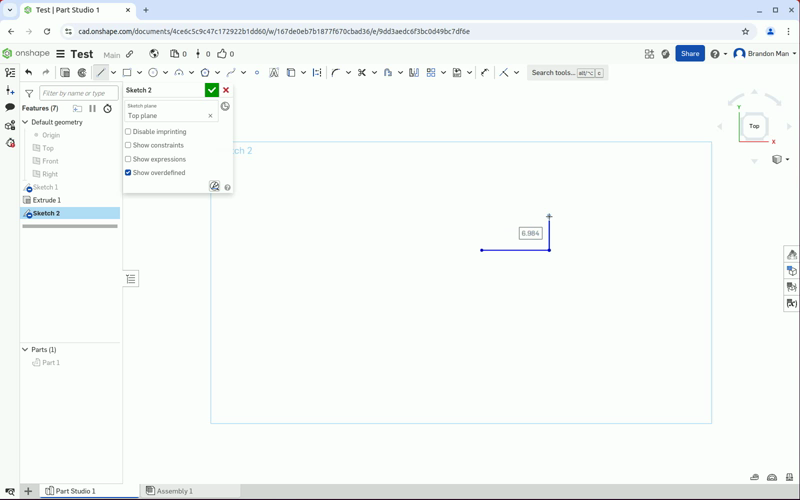
mouse_move(481, 216)
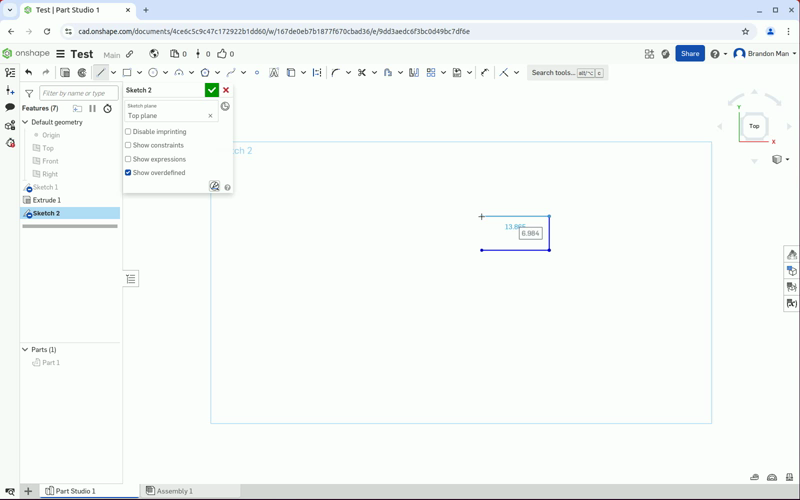
click(481, 216)
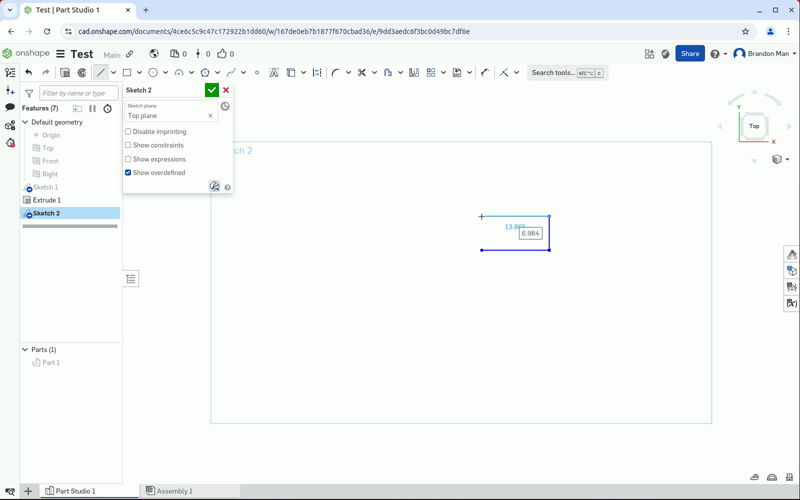
key_up(shift)
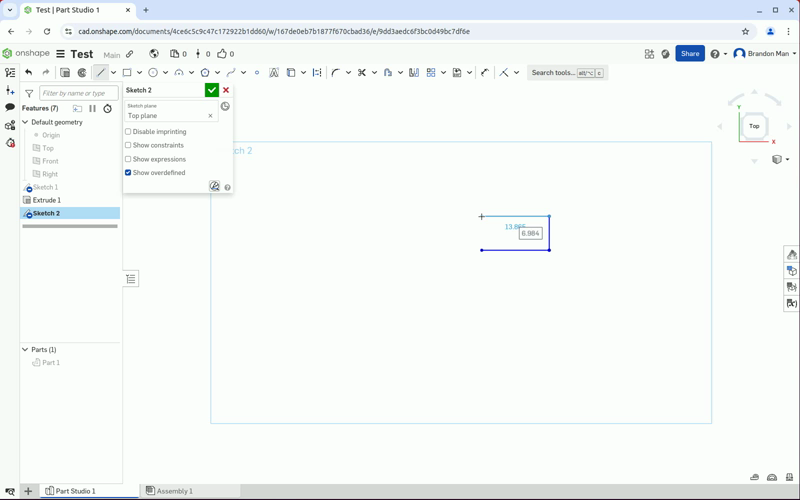
mouse_move(511, 216)
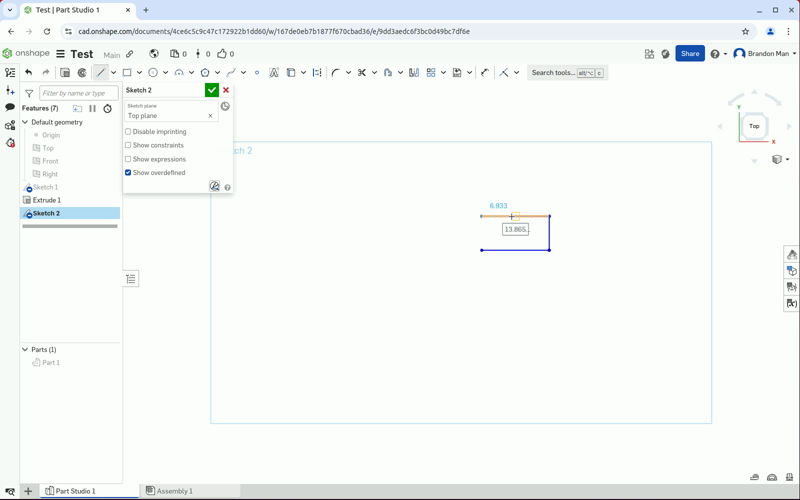
key_down(shift)
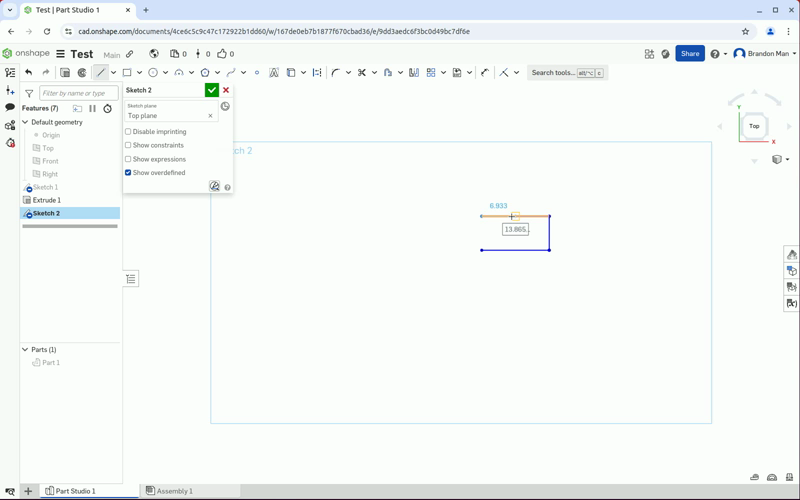
mouse_move(481, 250)
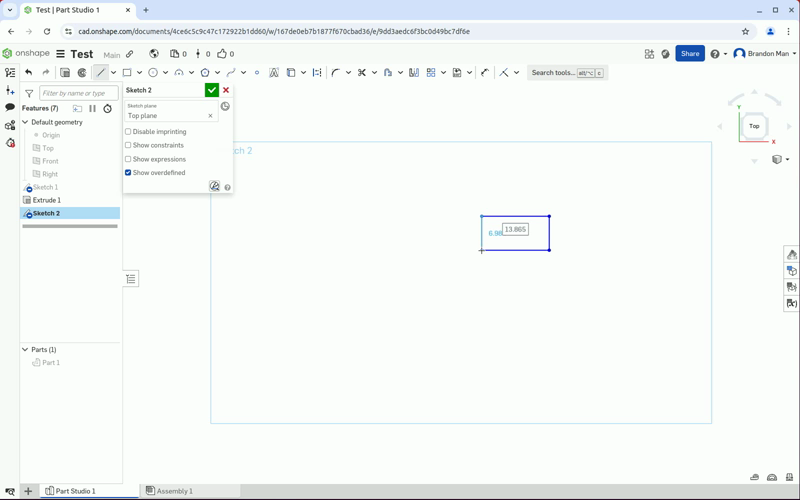
key_up(shift)
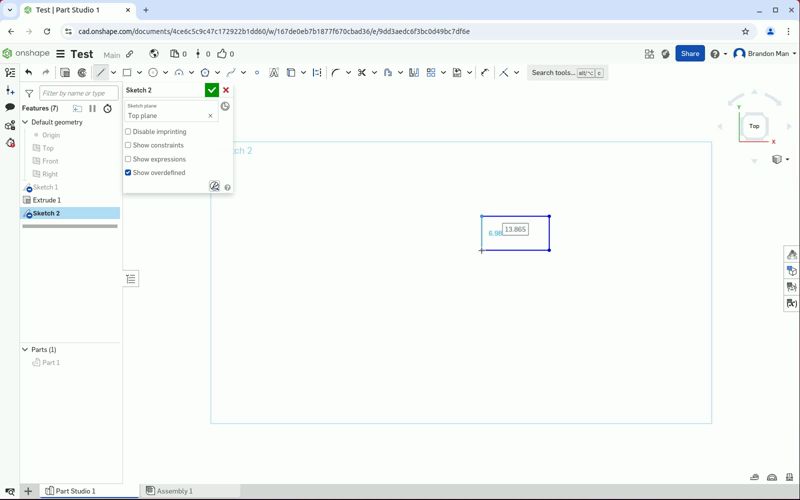
click(481, 250)
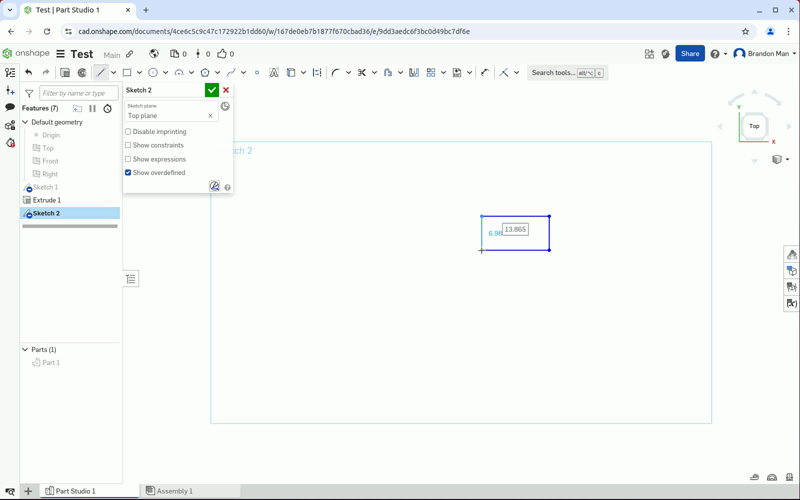
key(esc)
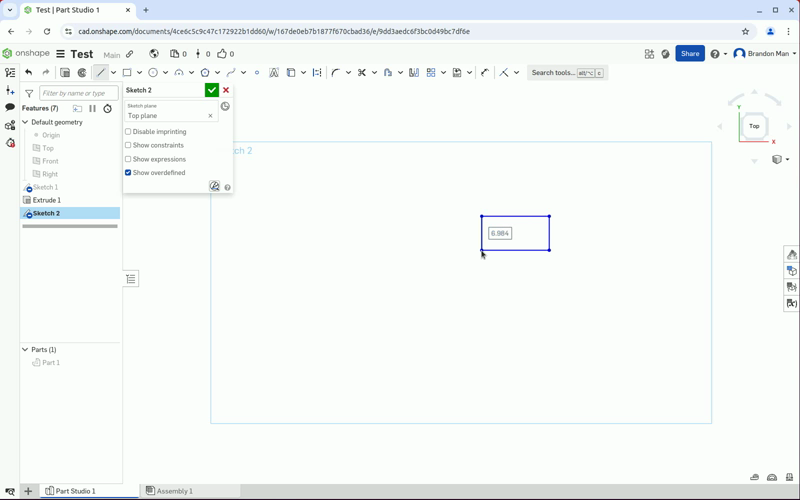
mouse_move(516, 241)
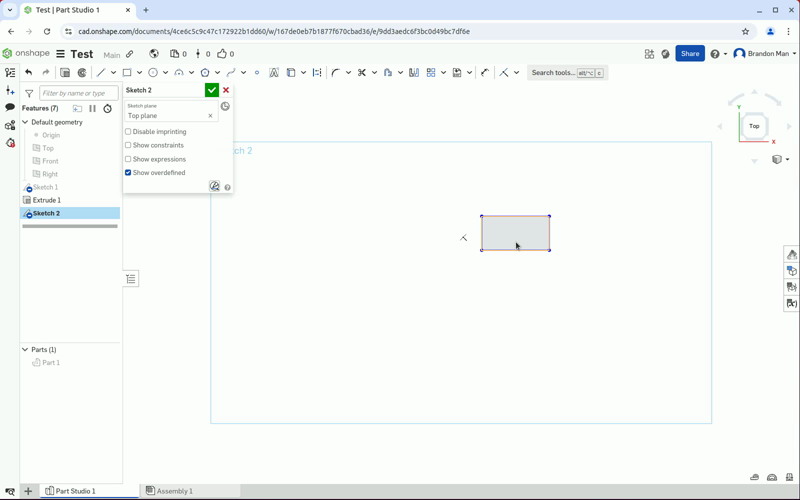
click(516, 241)
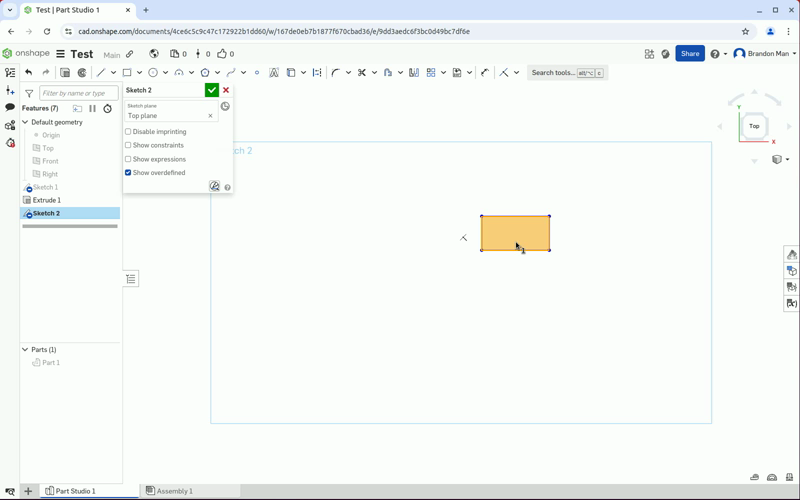
mouse_move(73, 352)
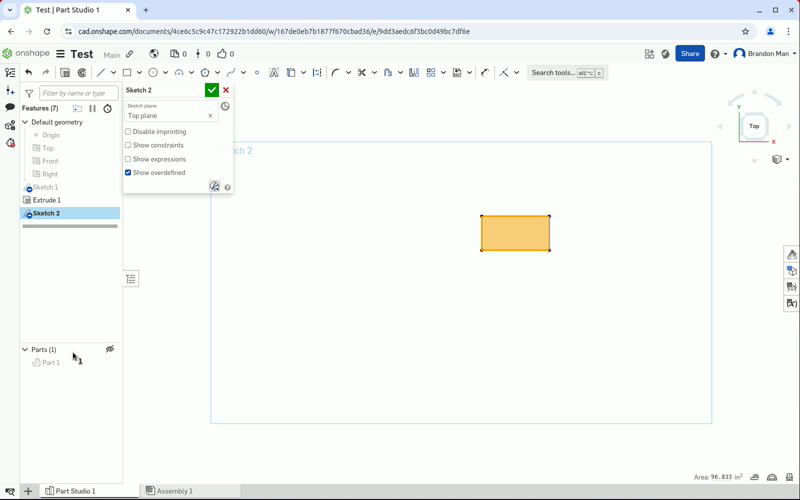
key(shift+y)
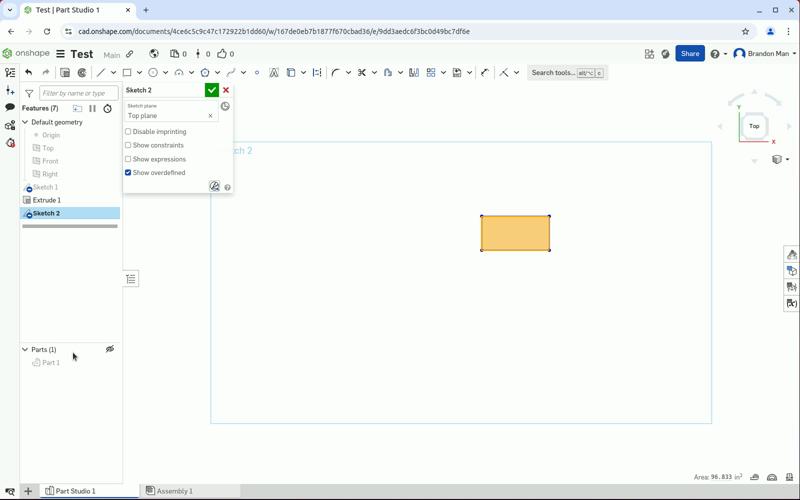
key(shift+e)
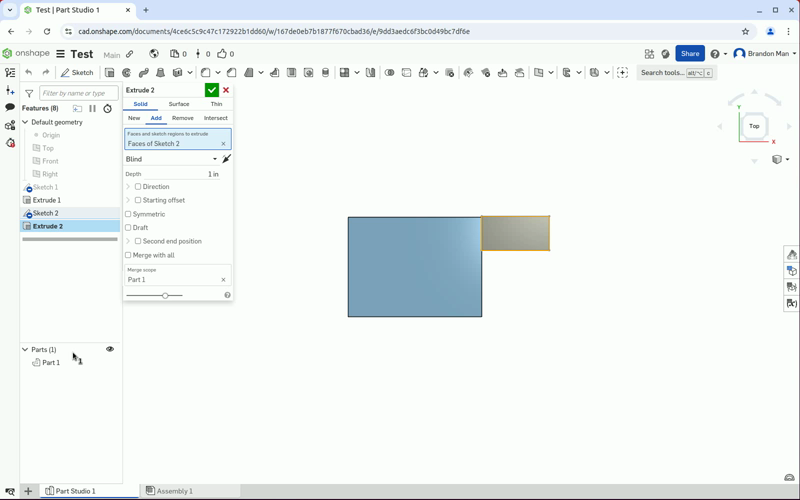
mouse_move(143, 106)
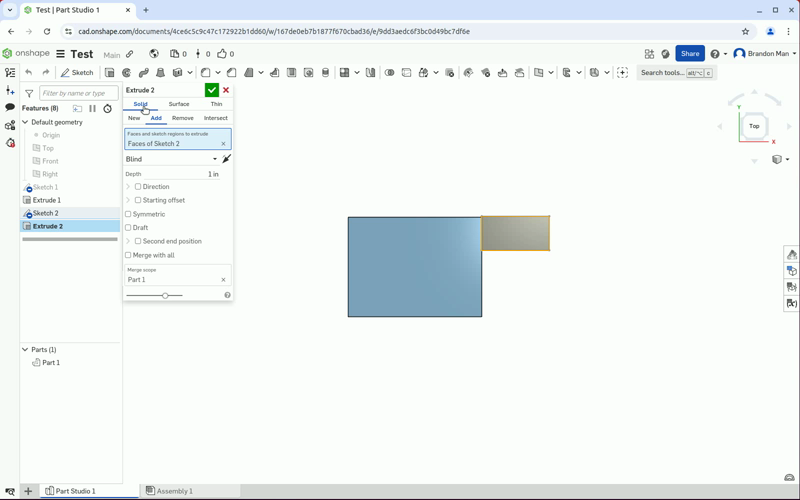
click(143, 106)
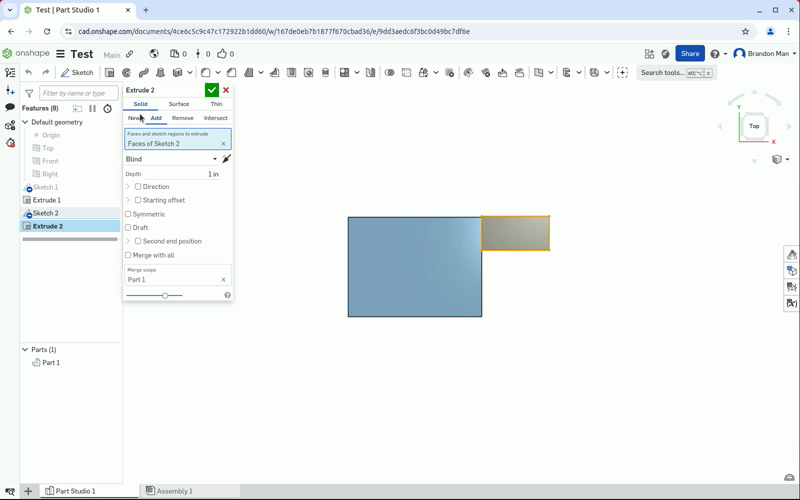
mouse_move(137, 120)
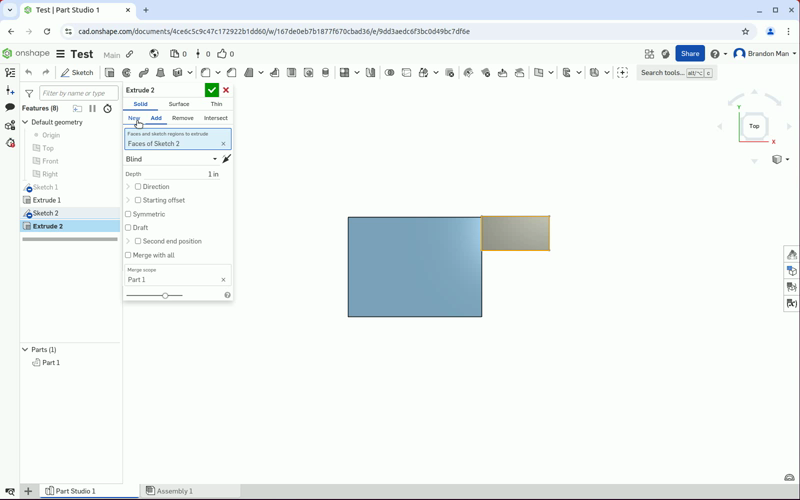
click(137, 120)
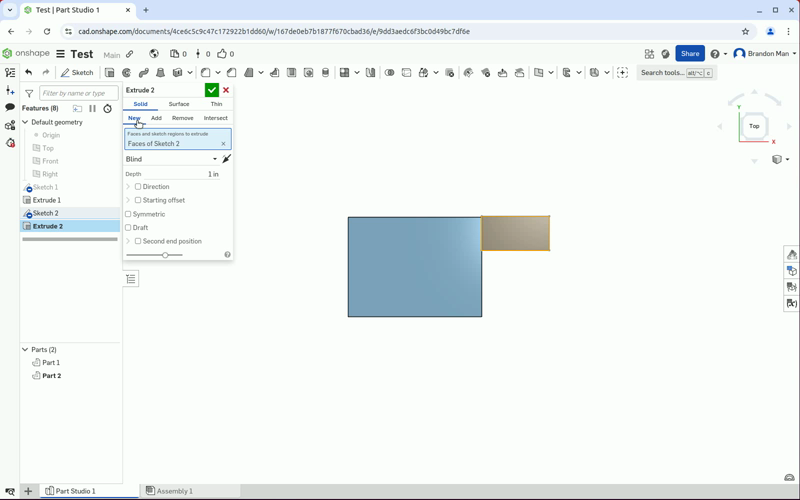
key(tab, 4)
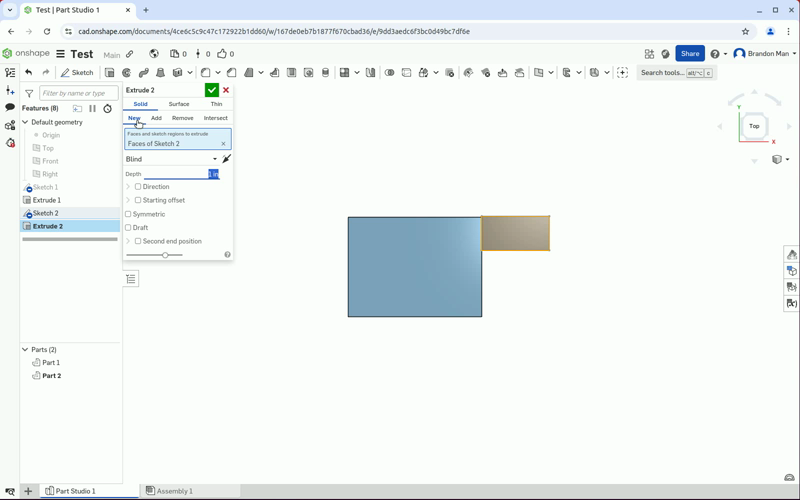
text(13.721)
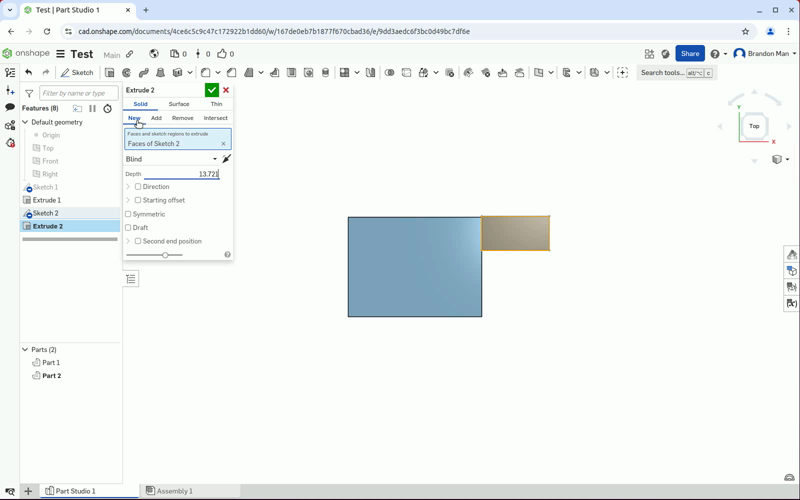
key(enter)
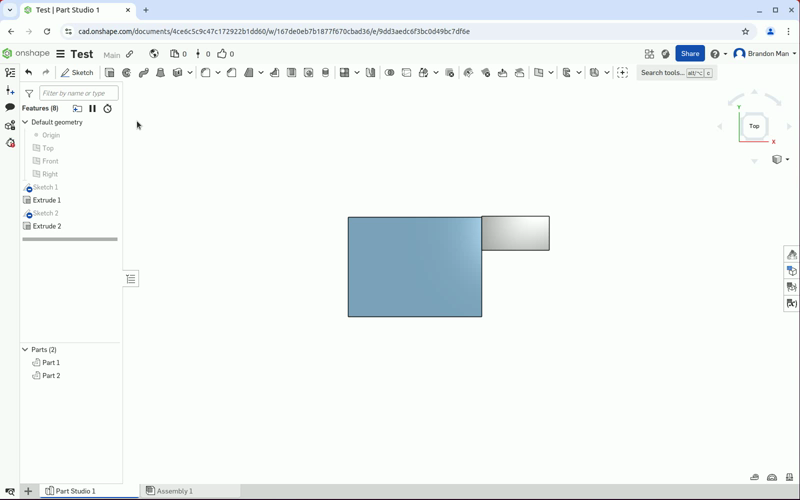
key(shift+h)
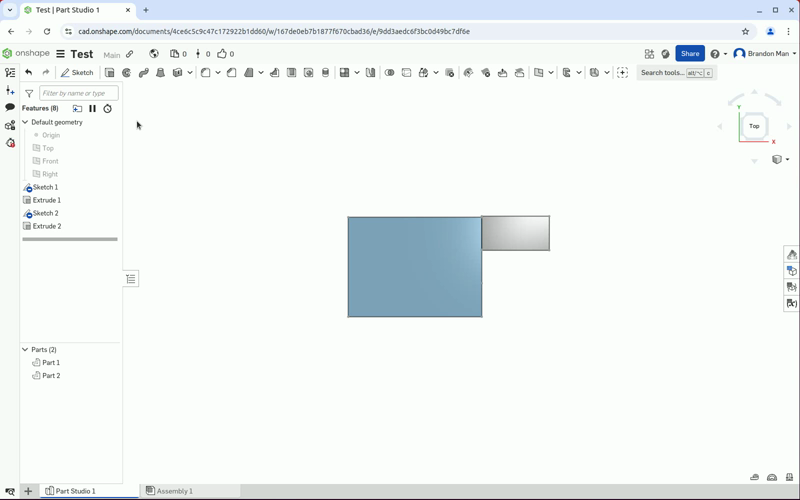
key(shift+h)
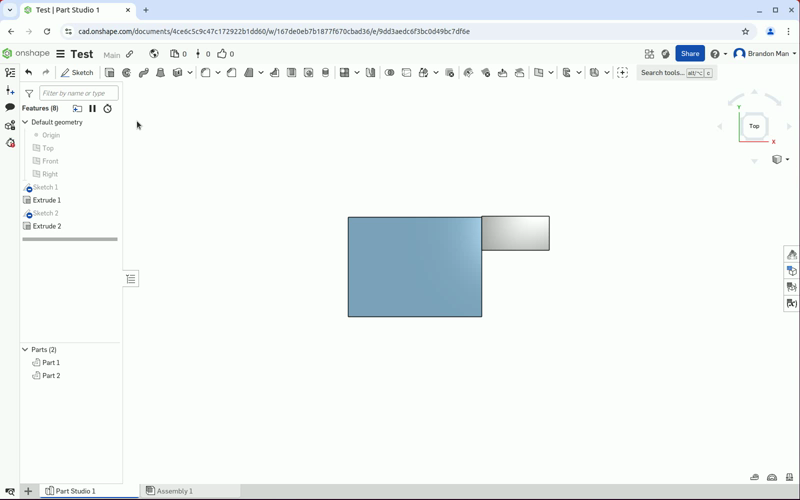
mouse_move(73, 189)
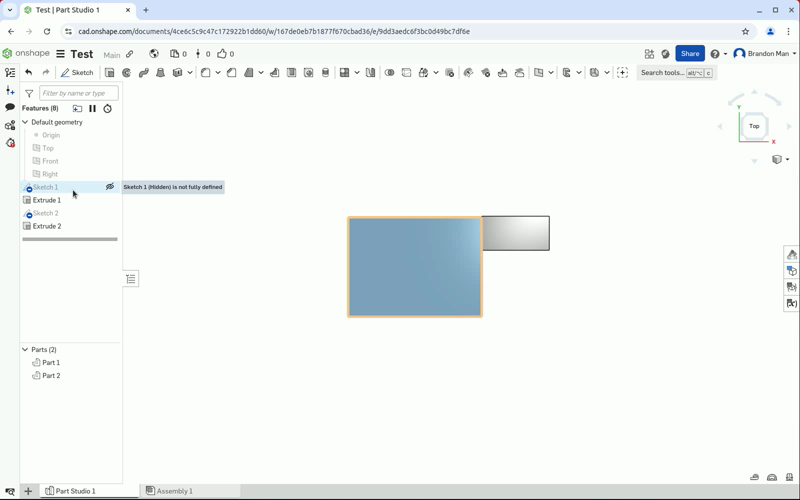
click(73, 189)
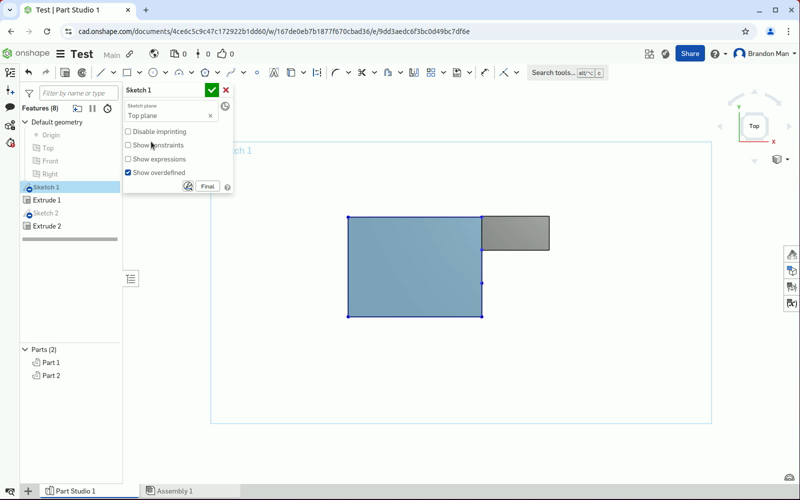
mouse_move(229, 92)
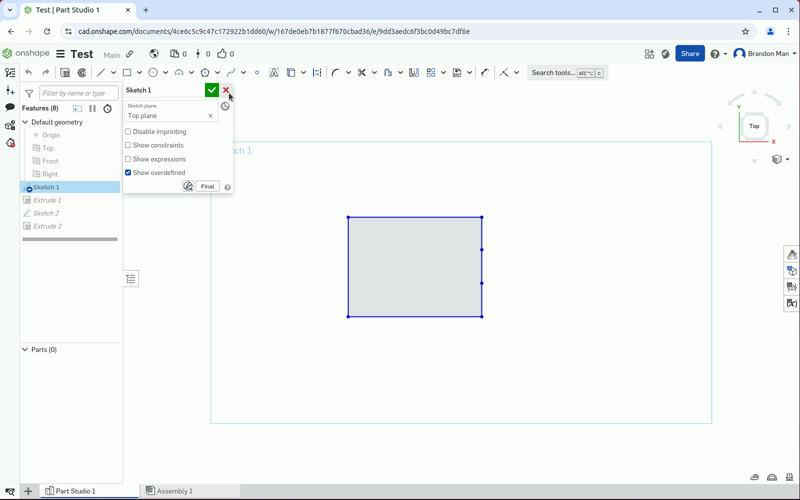
click(229, 92)
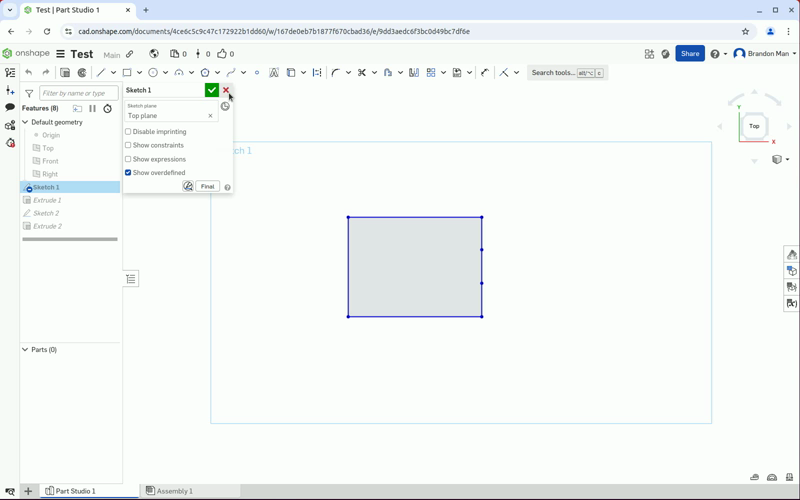
key(shift+s)
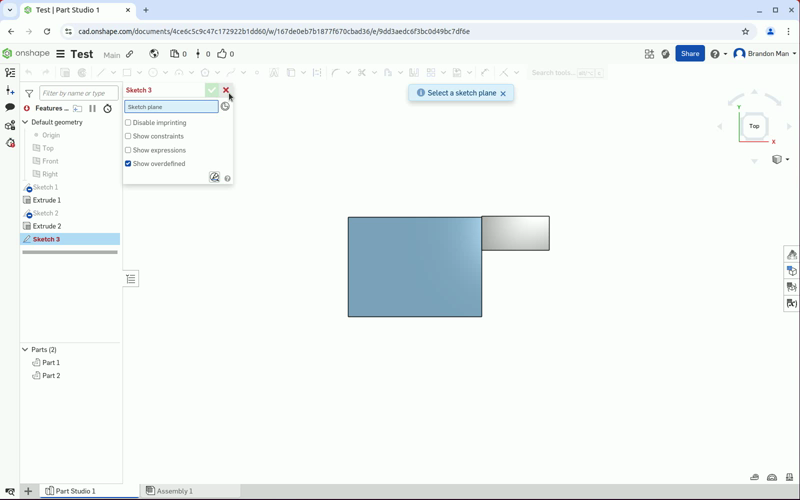
mouse_move(73, 150)
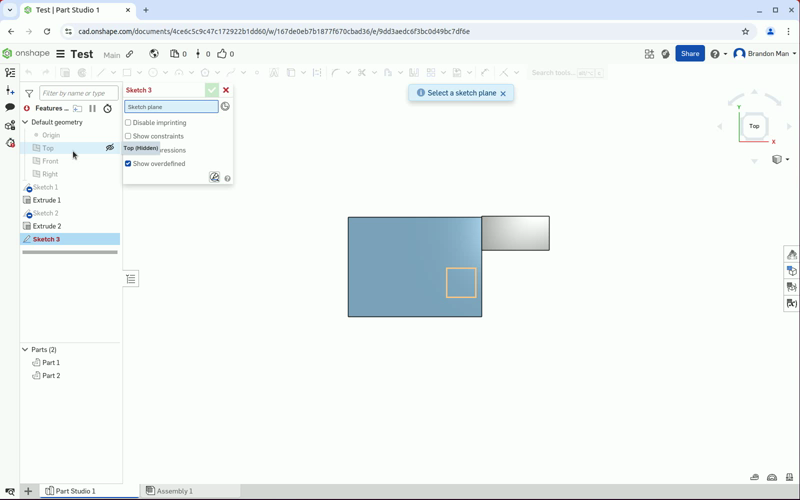
click(73, 150)
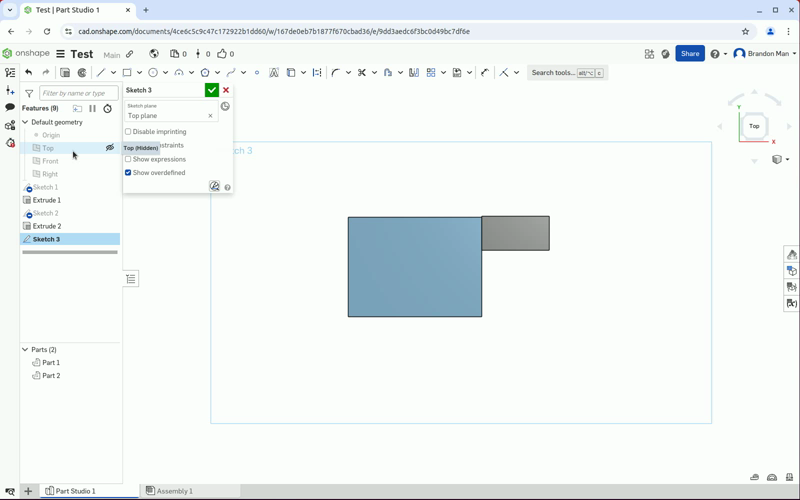
mouse_move(73, 352)
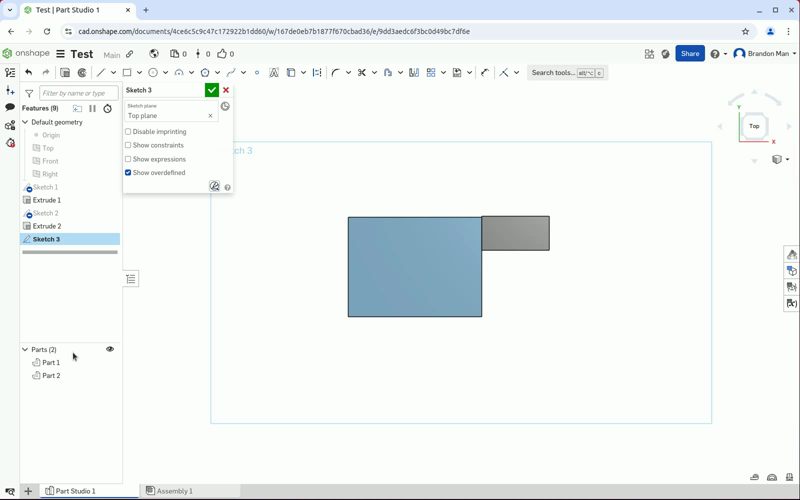
key(y)
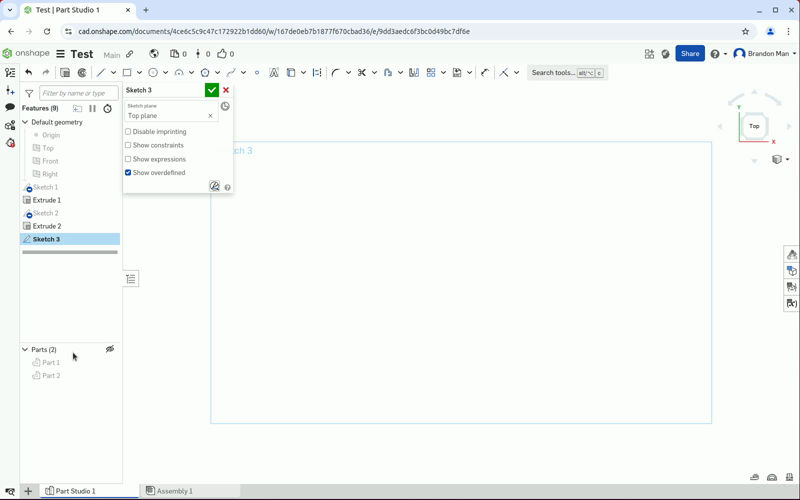
key(l)
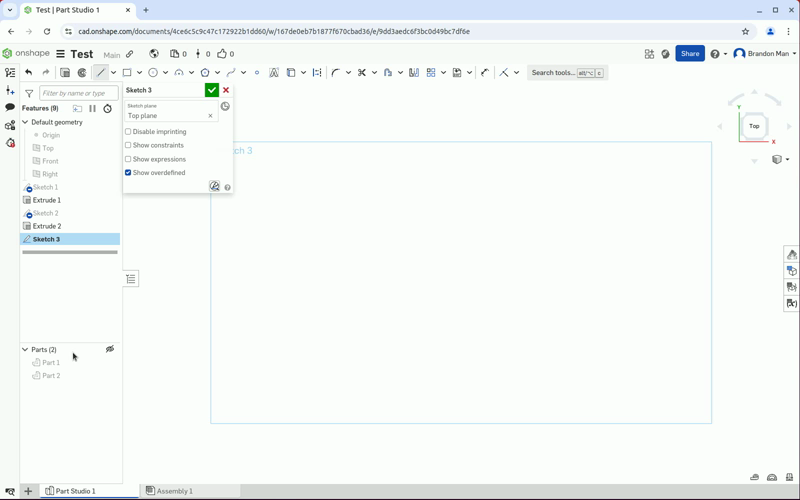
key_down(shift)
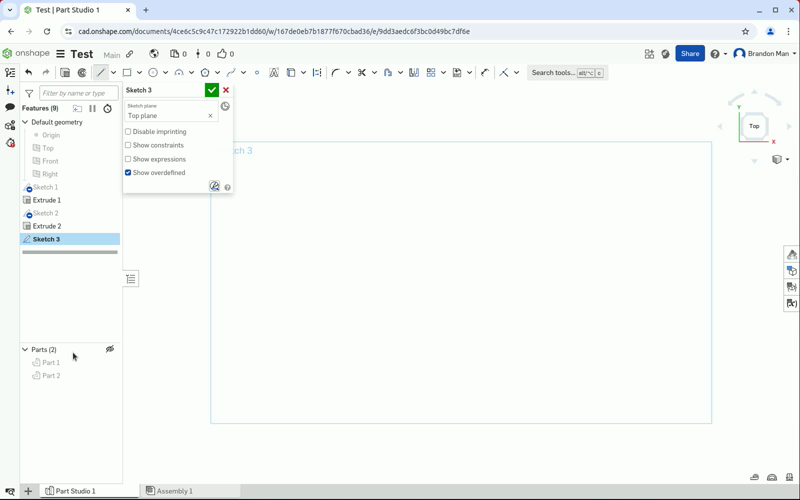
mouse_move(481, 316)
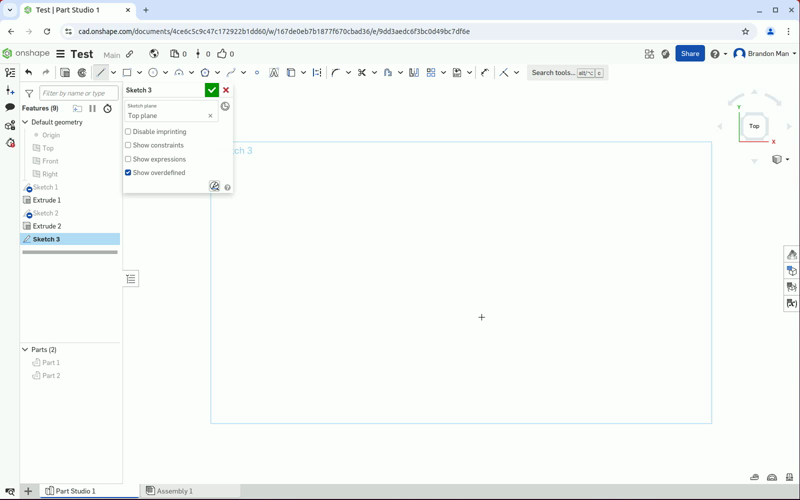
click(481, 316)
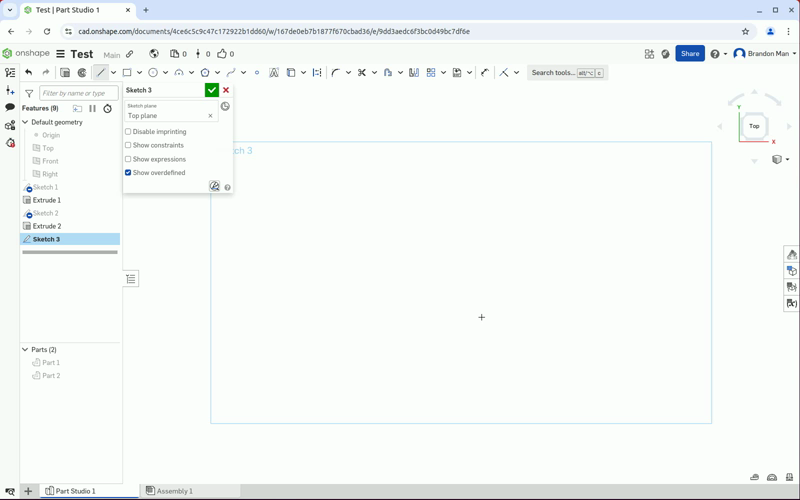
key_up(shift)
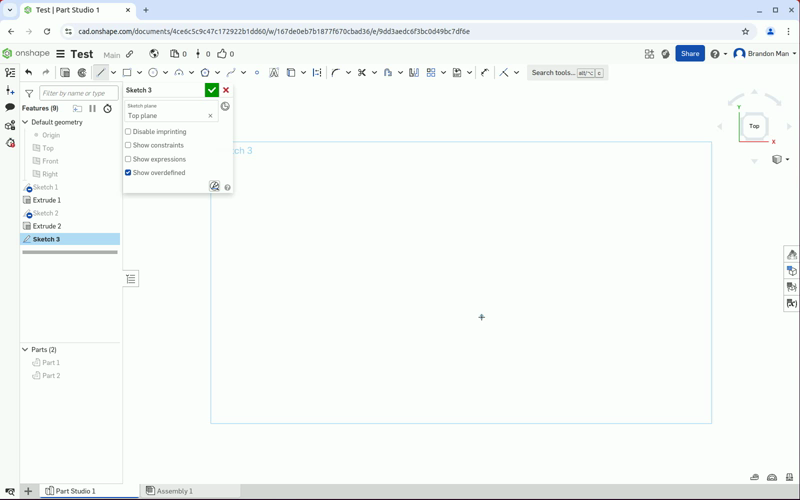
key_down(shift)
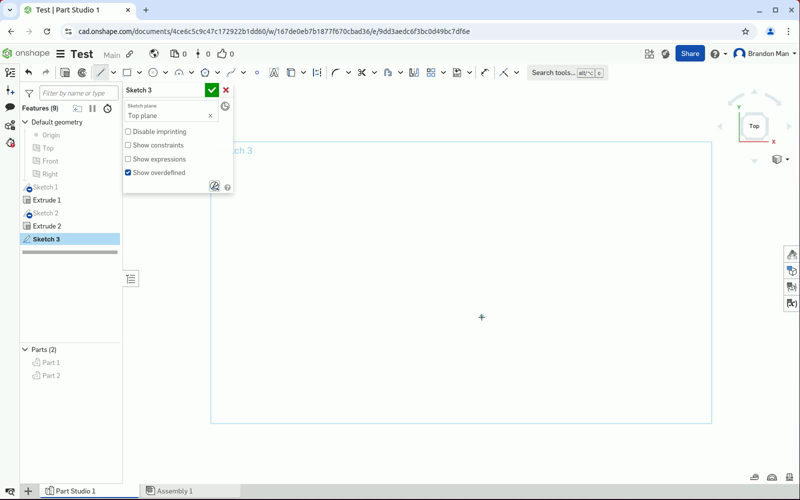
mouse_move(549, 316)
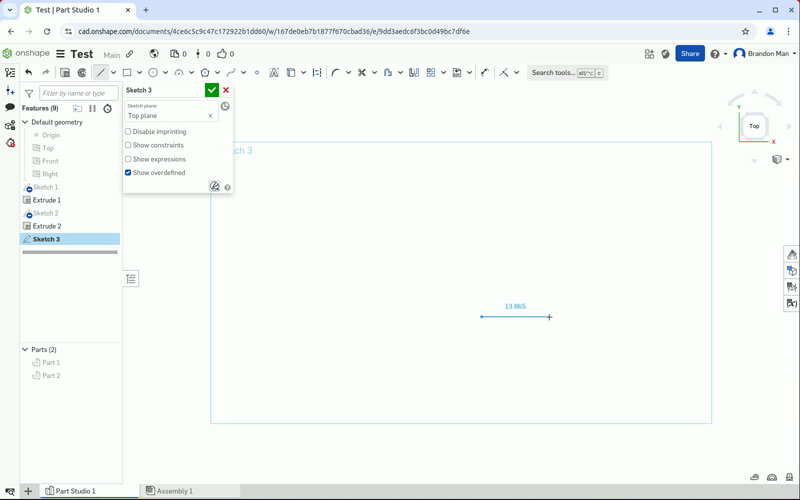
click(549, 316)
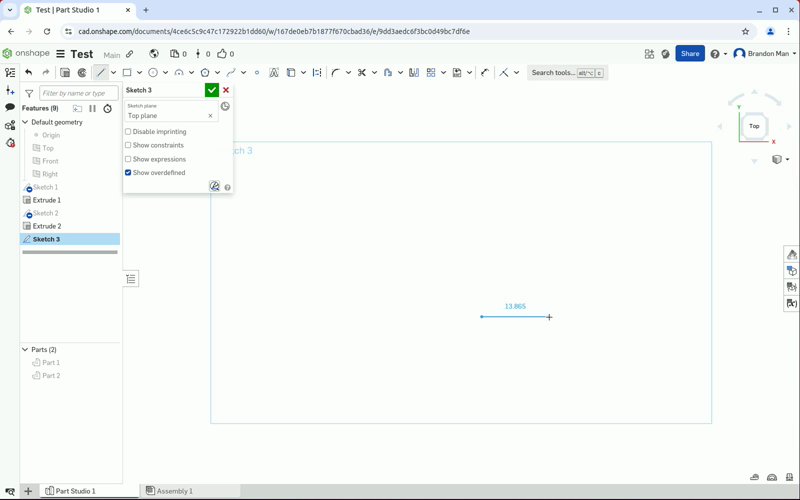
key_up(shift)
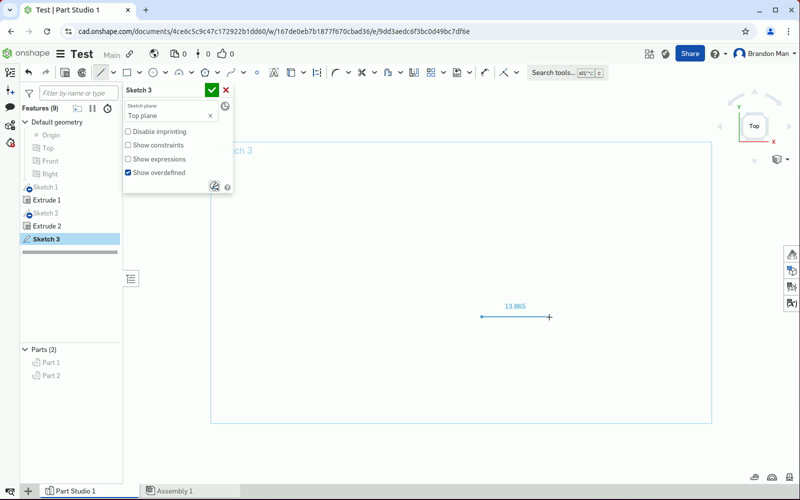
key_down(shift)
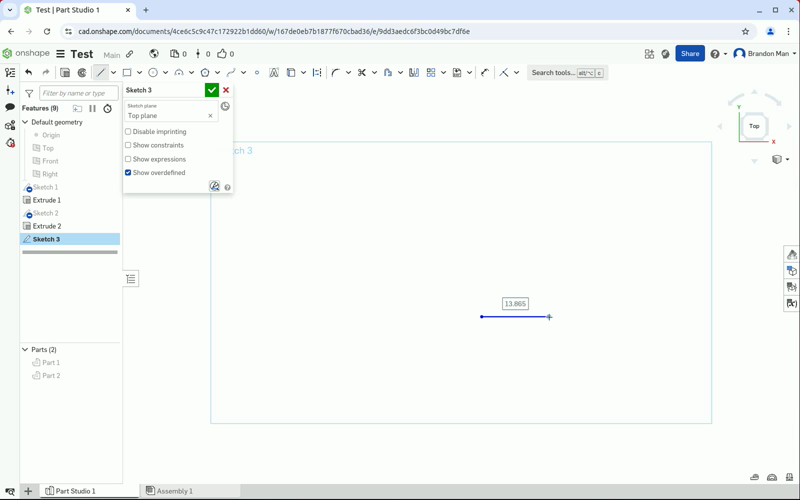
mouse_move(579, 316)
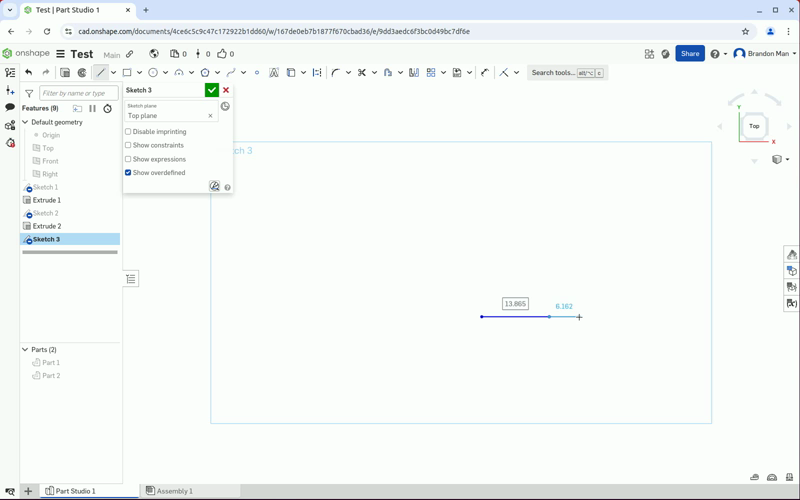
mouse_move(549, 282)
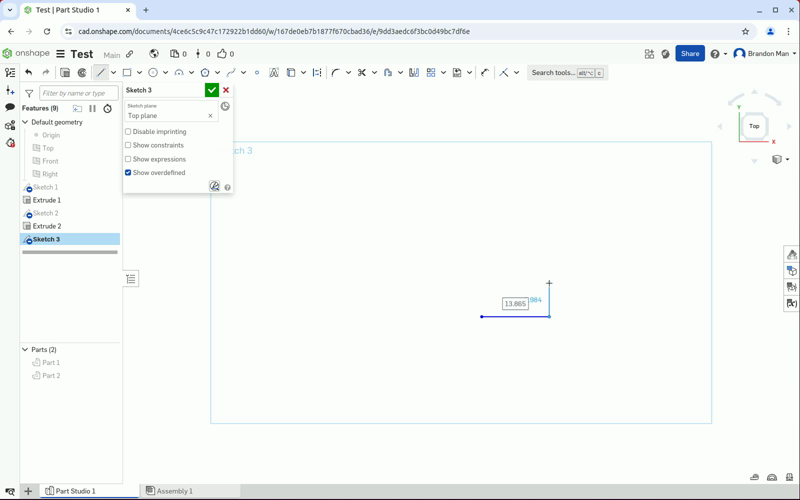
click(549, 282)
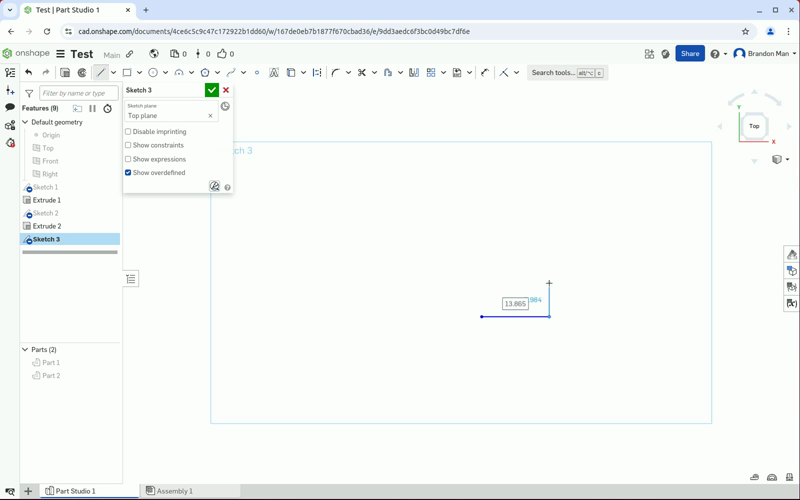
key_up(shift)
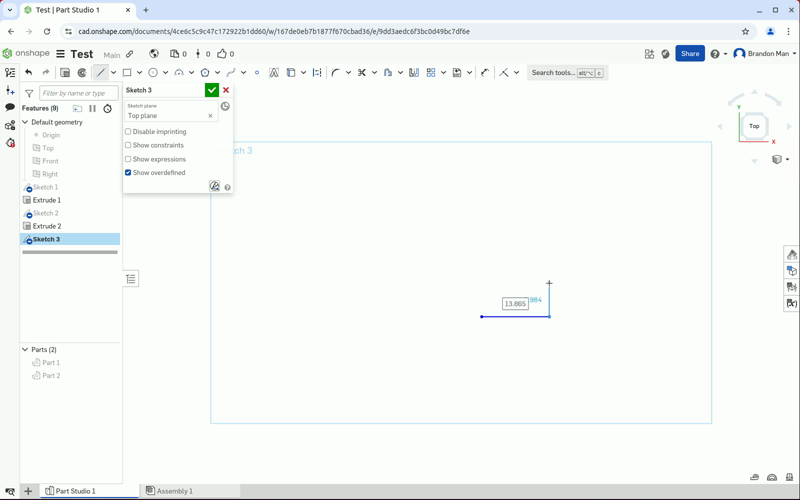
key_down(shift)
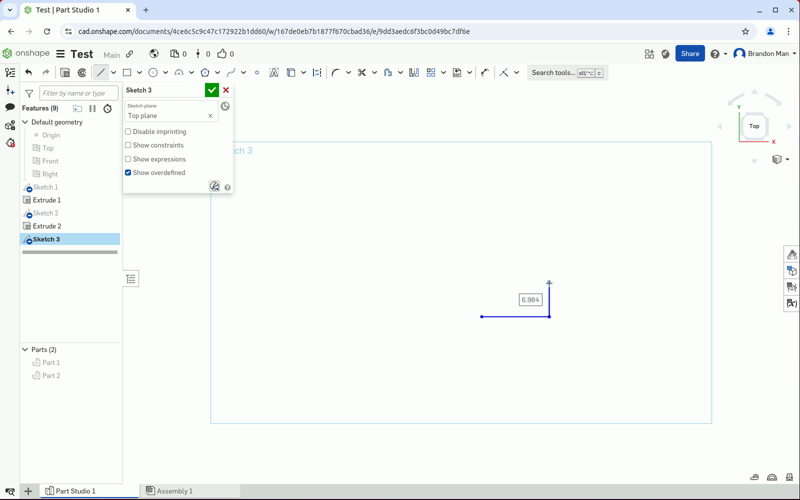
mouse_move(481, 282)
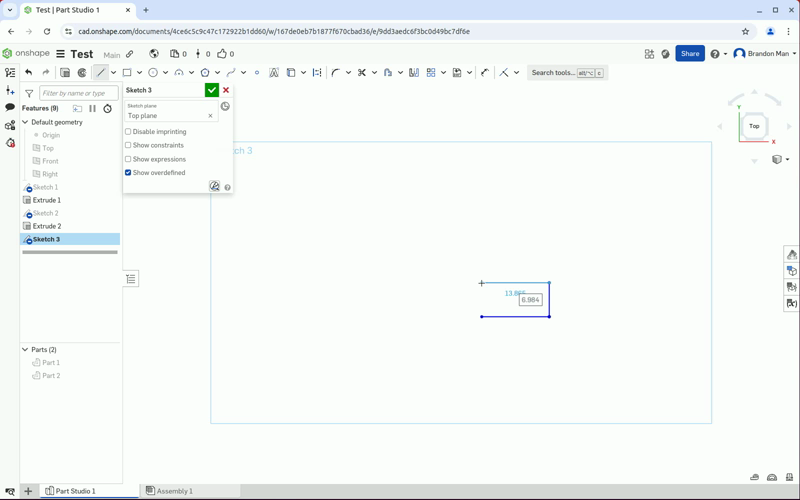
click(481, 282)
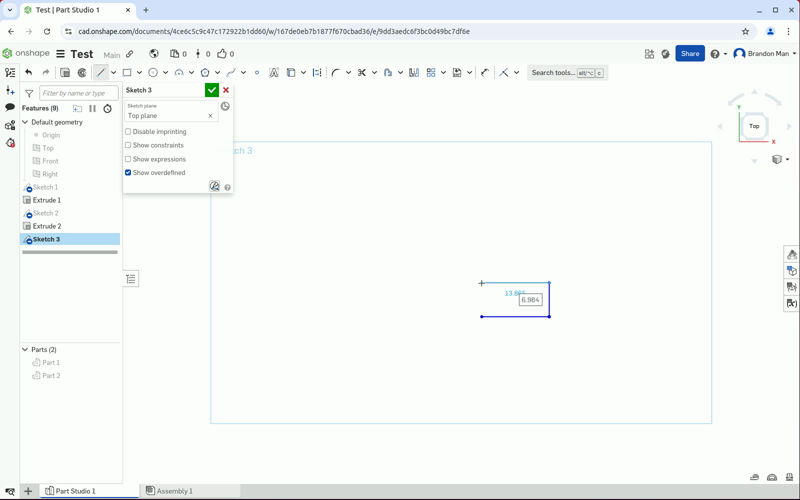
key_up(shift)
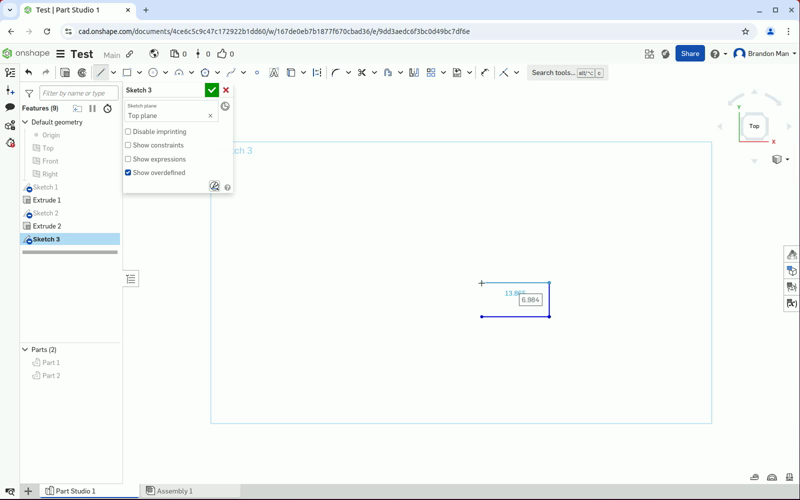
mouse_move(511, 282)
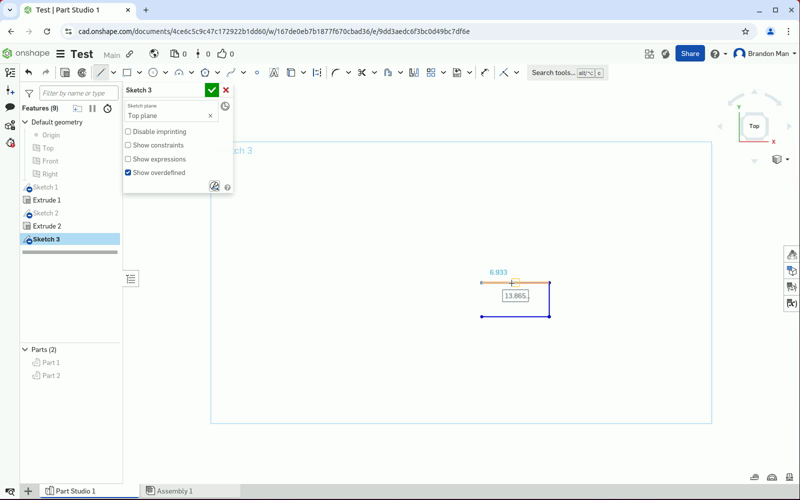
key_down(shift)
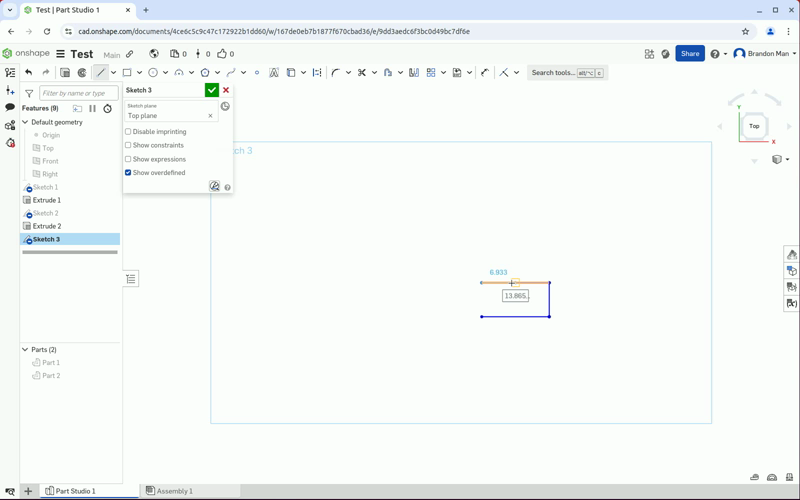
mouse_move(481, 316)
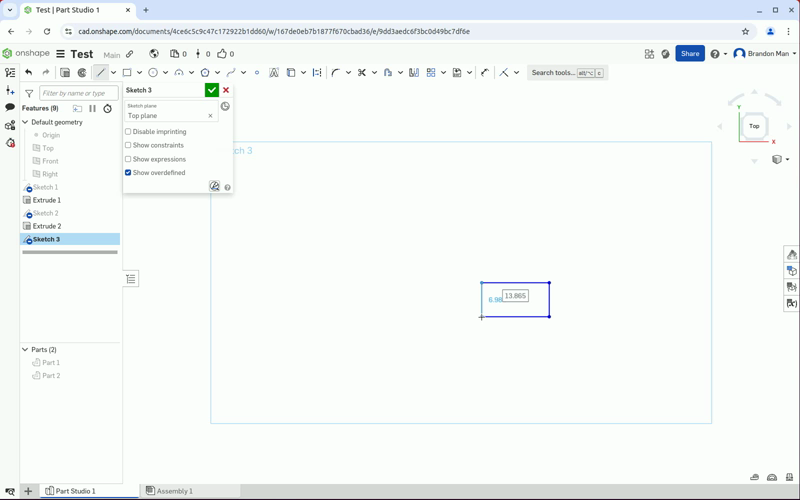
key_up(shift)
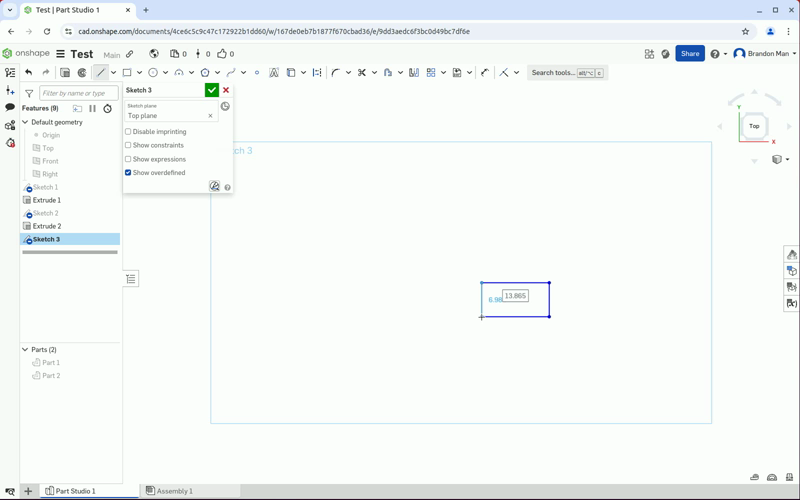
click(481, 316)
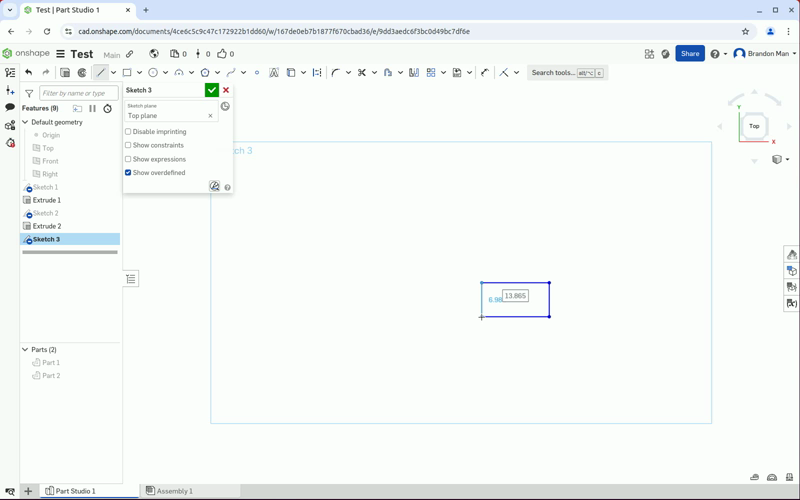
key(esc)
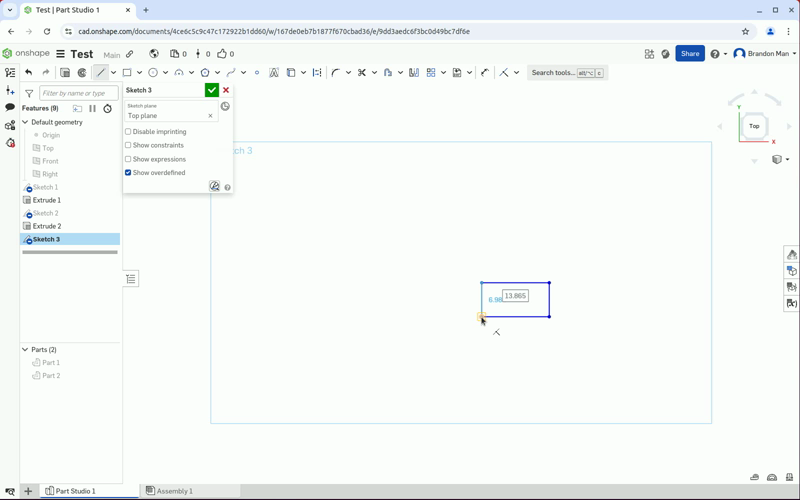
mouse_move(496, 312)
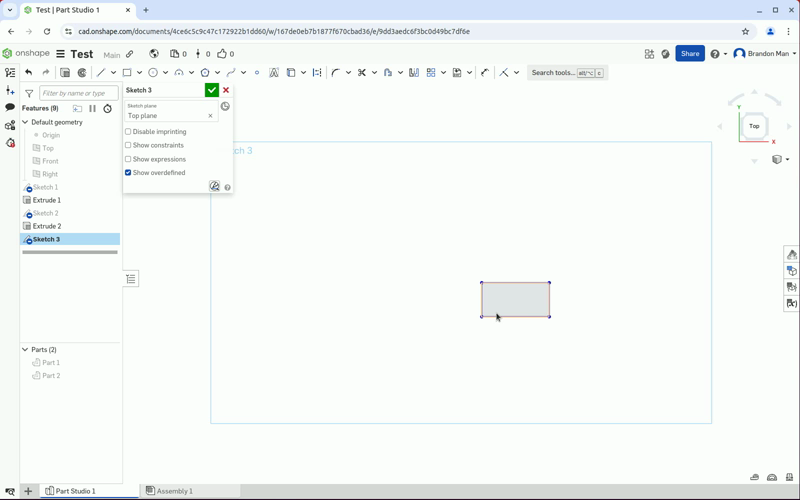
click(496, 312)
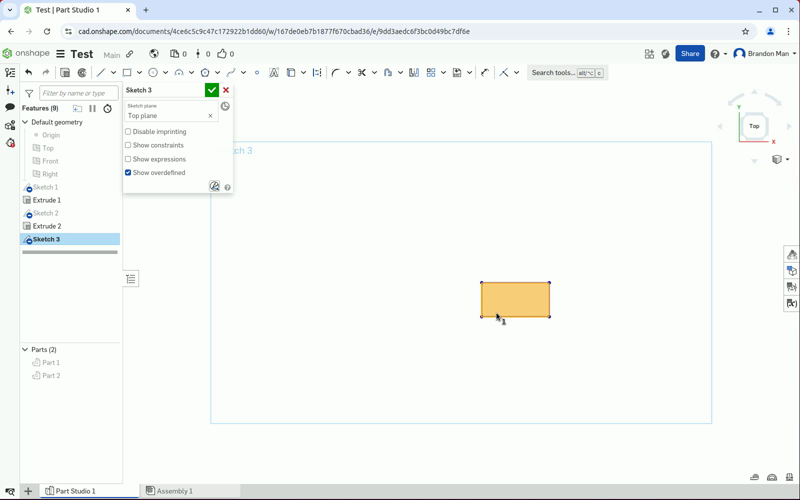
mouse_move(73, 352)
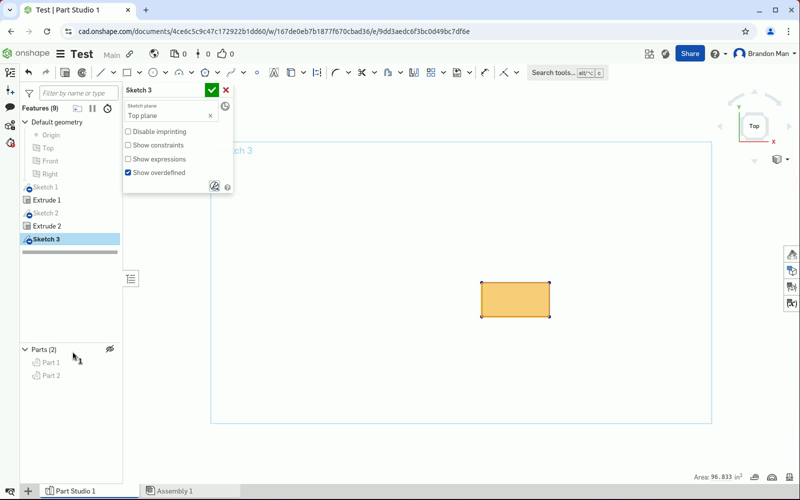
key(shift+y)
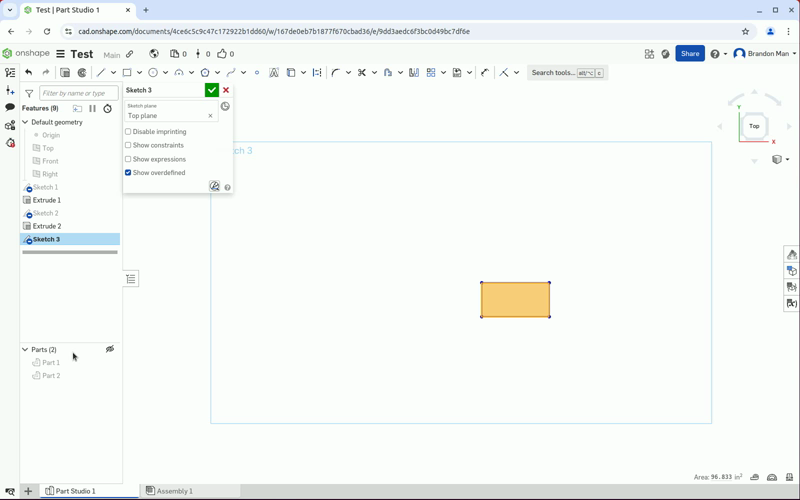
key(shift+e)
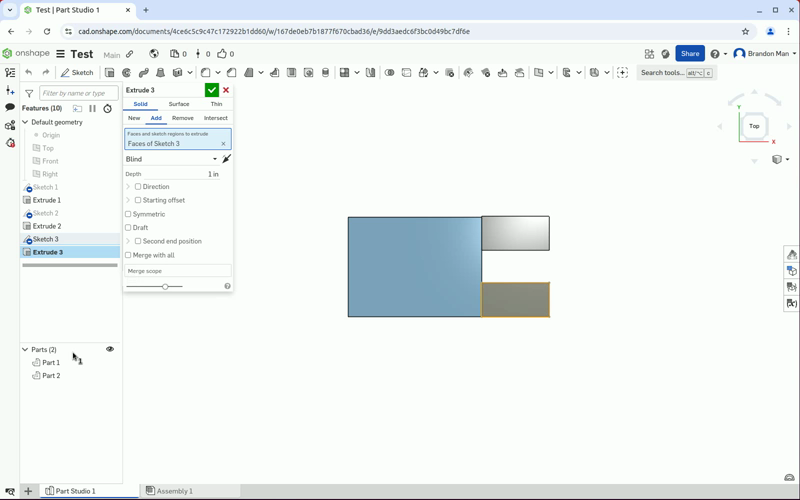
mouse_move(143, 106)
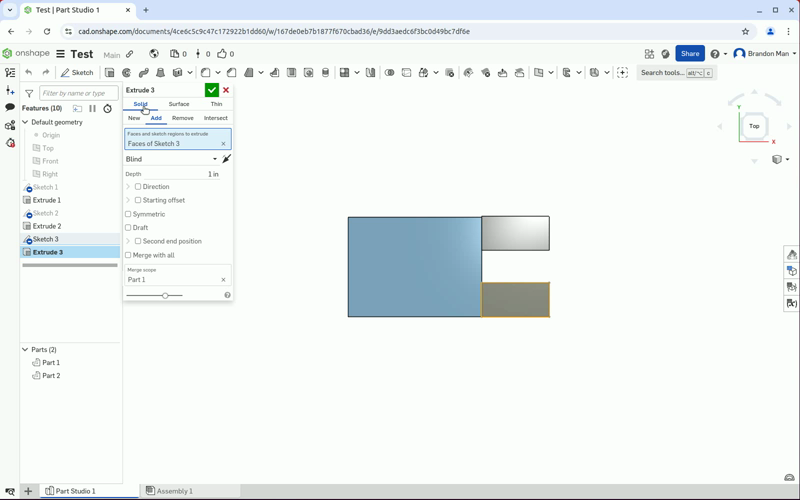
click(143, 106)
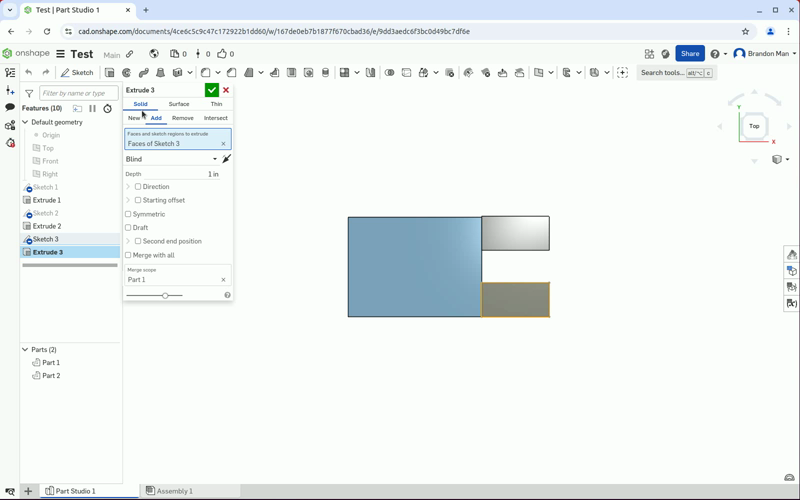
mouse_move(137, 120)
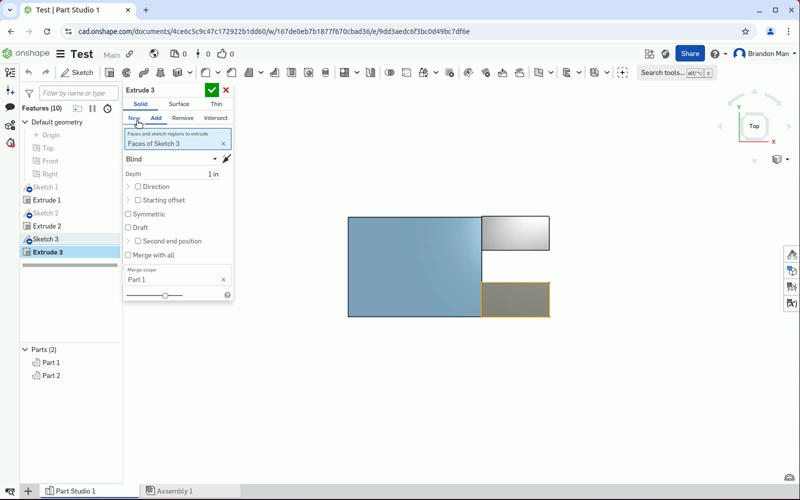
click(137, 120)
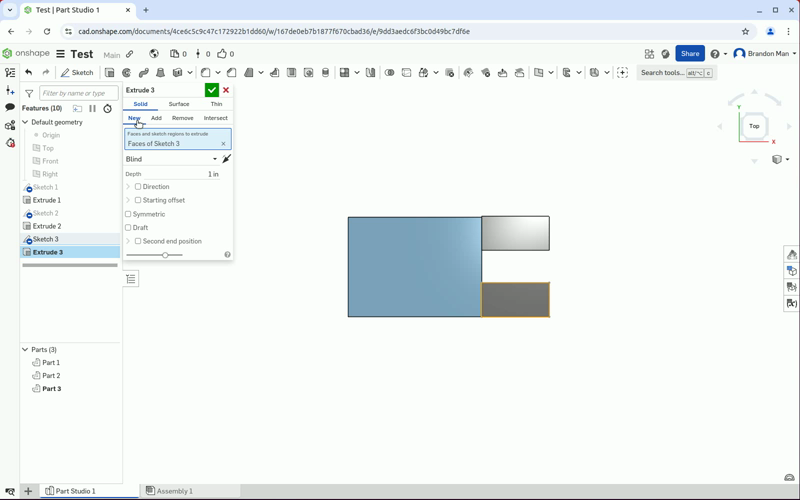
key(tab, 4)
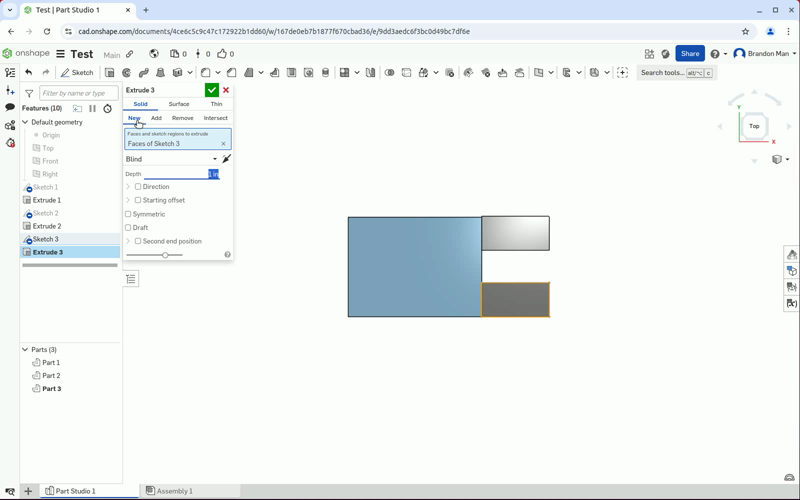
text(13.721)
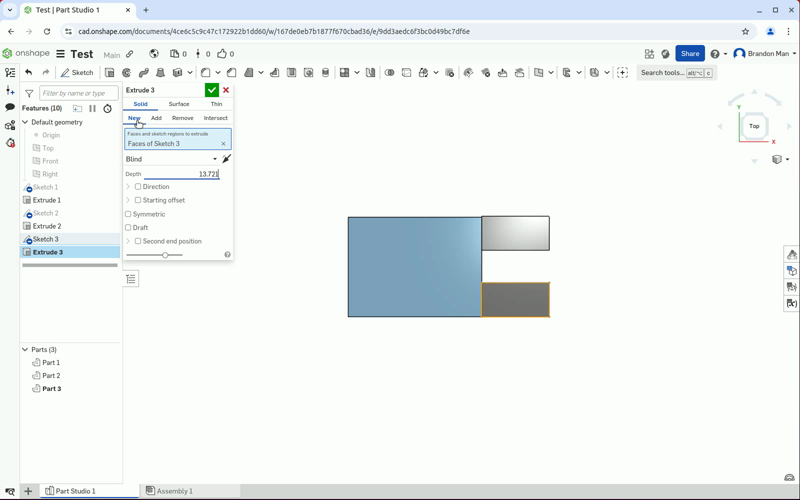
key(enter)
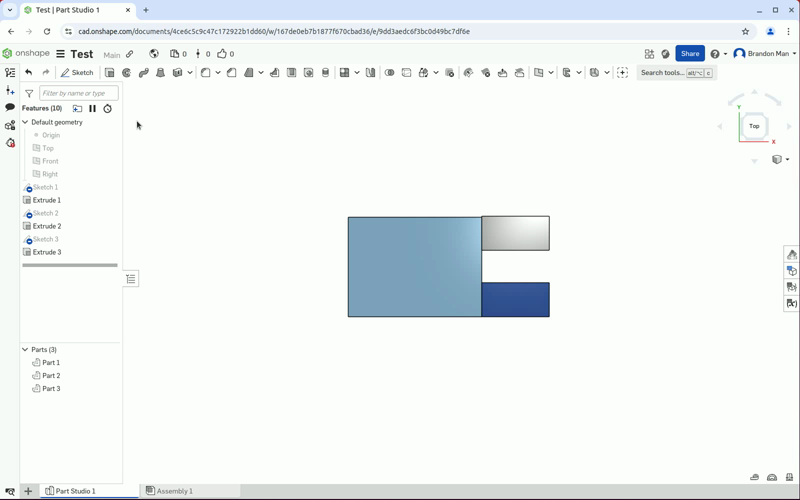
key(shift+h)
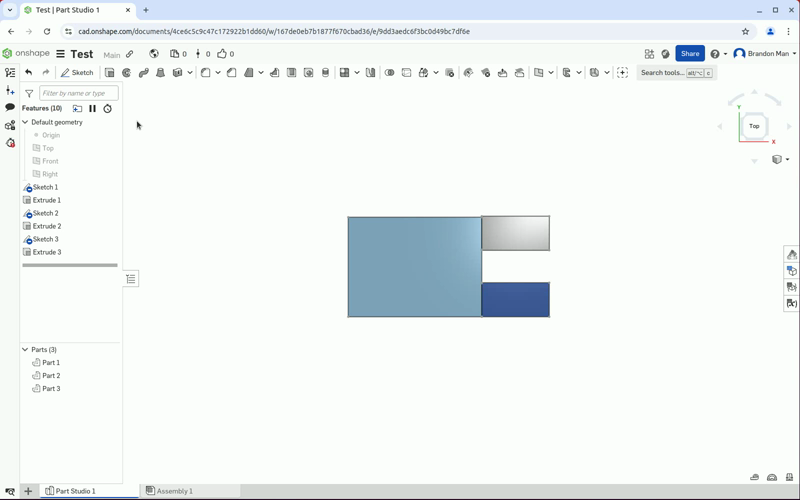
key(shift+h)
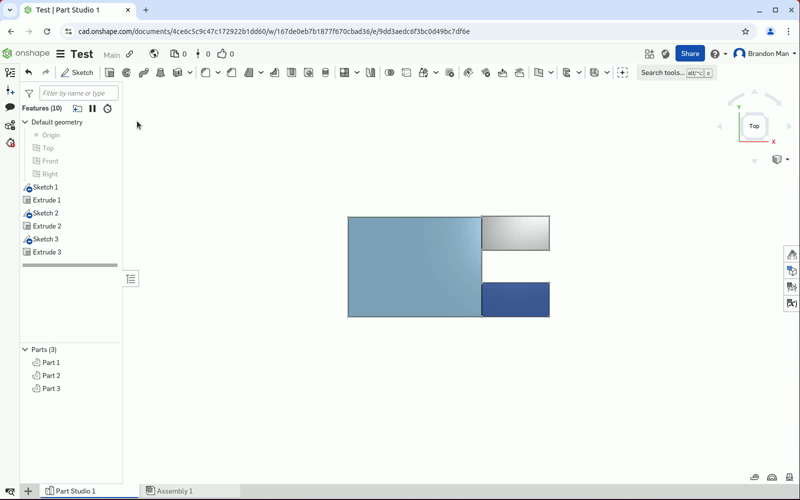
key(shift+7)
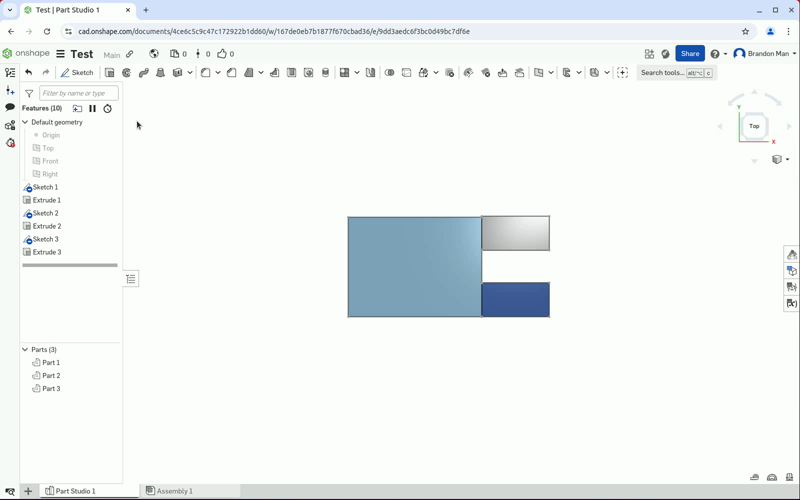
key(up, 3)
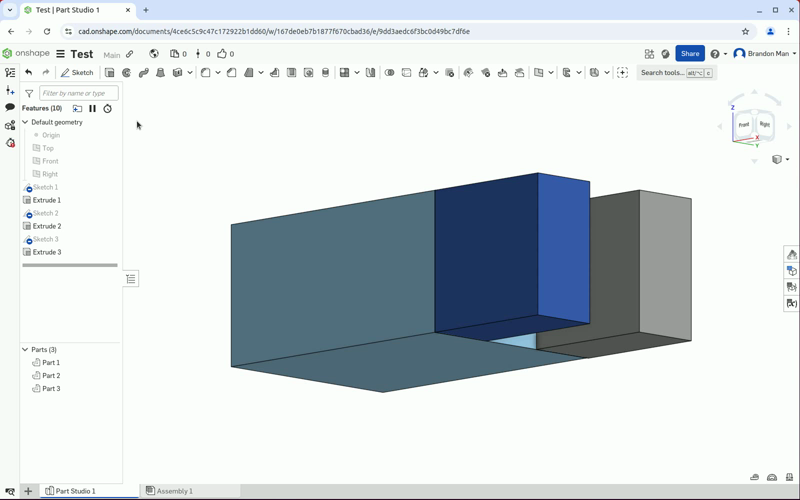
key(left, 3)
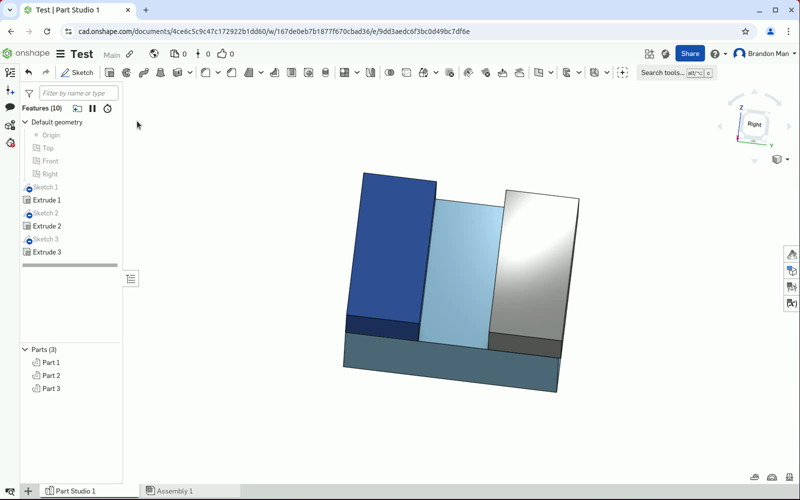
key(right, 3)
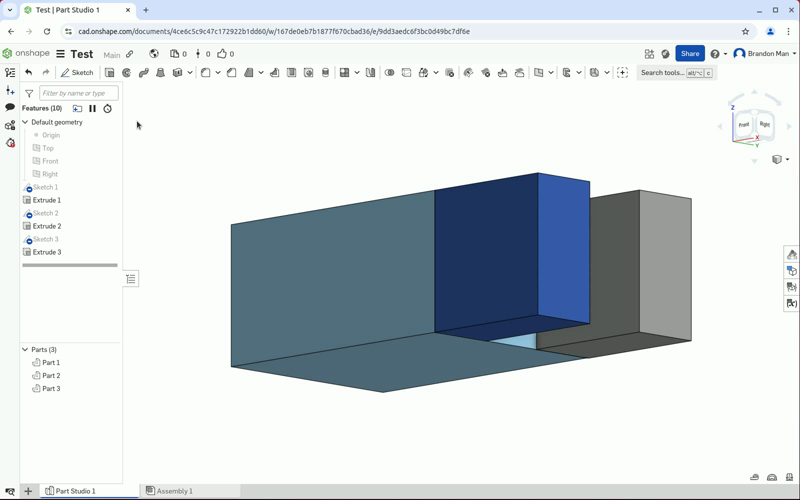
key(down, 3)
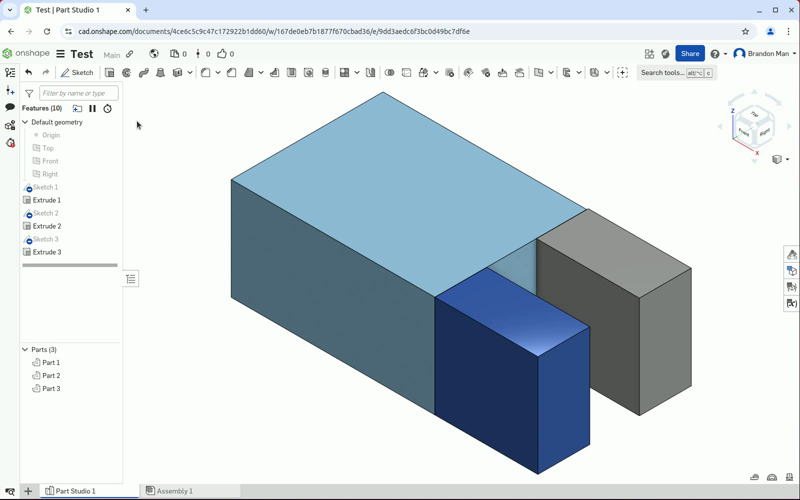
mouse_move(73, 189)
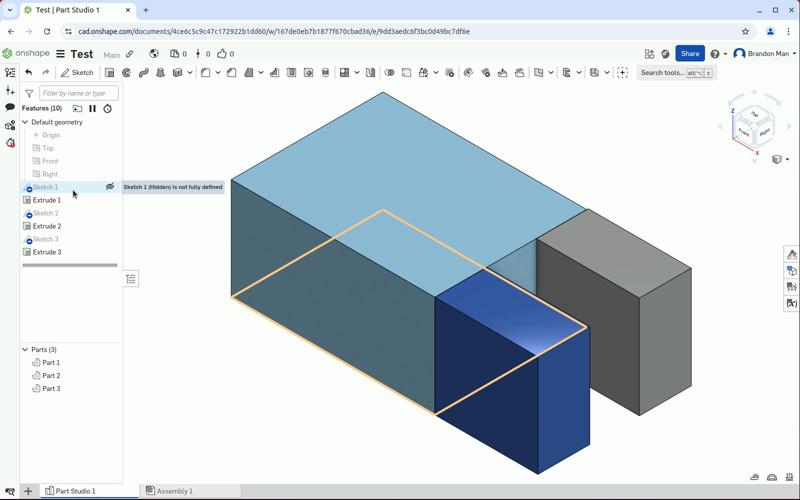
click(73, 189)